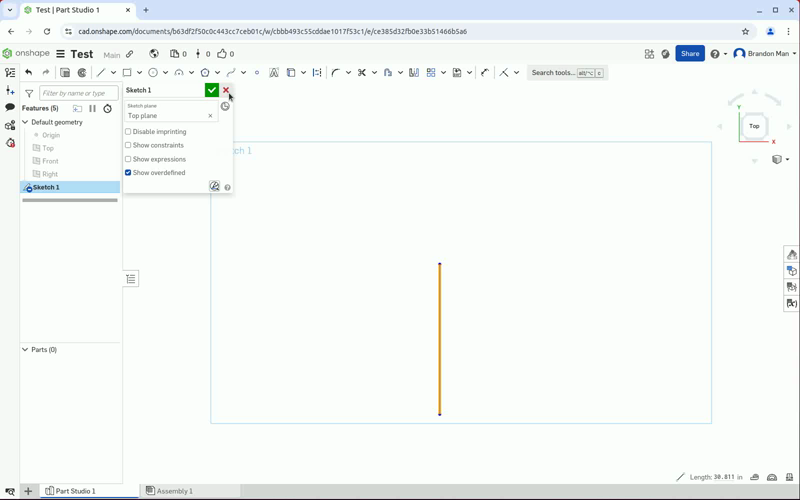
key(shift+h)
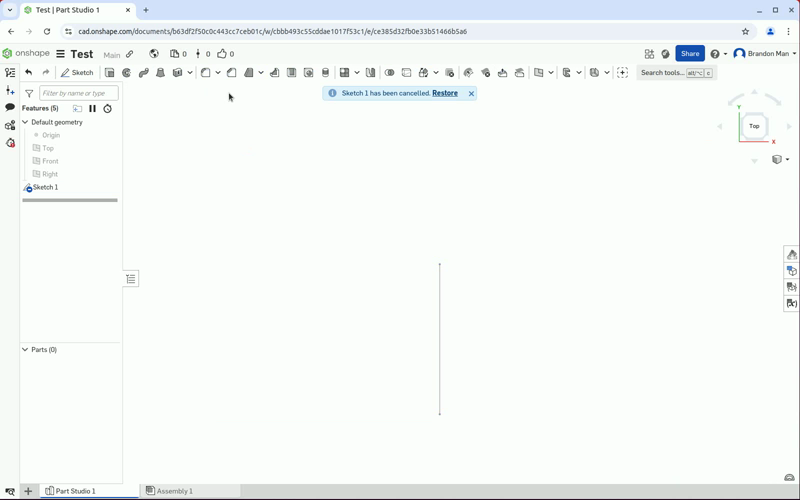
key(shift+s)
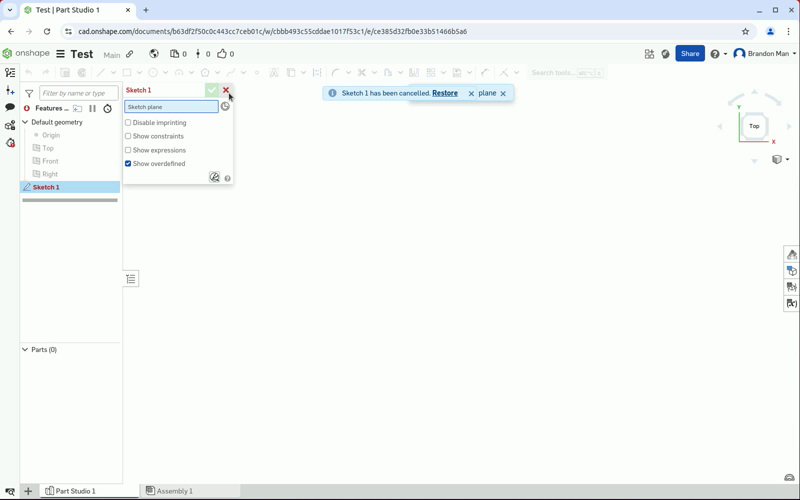
mouse_move(73, 150)
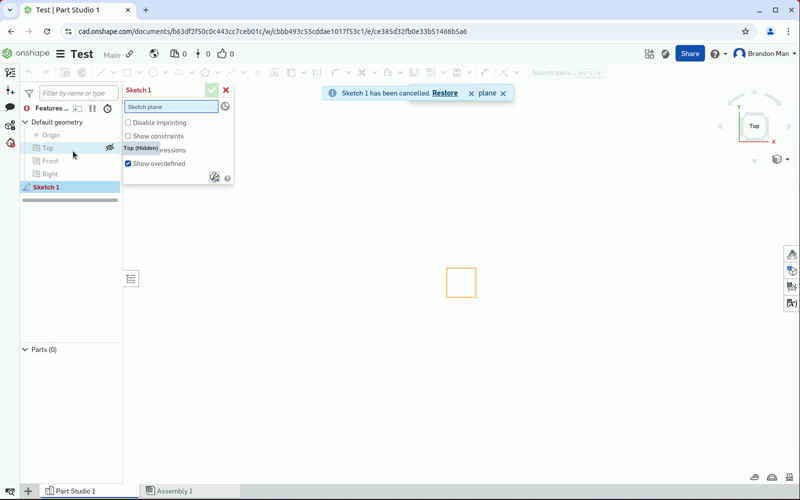
click(73, 150)
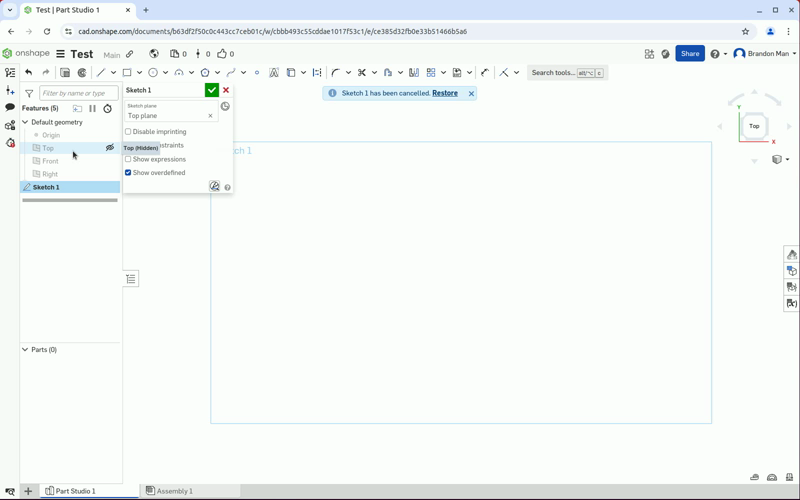
mouse_move(73, 352)
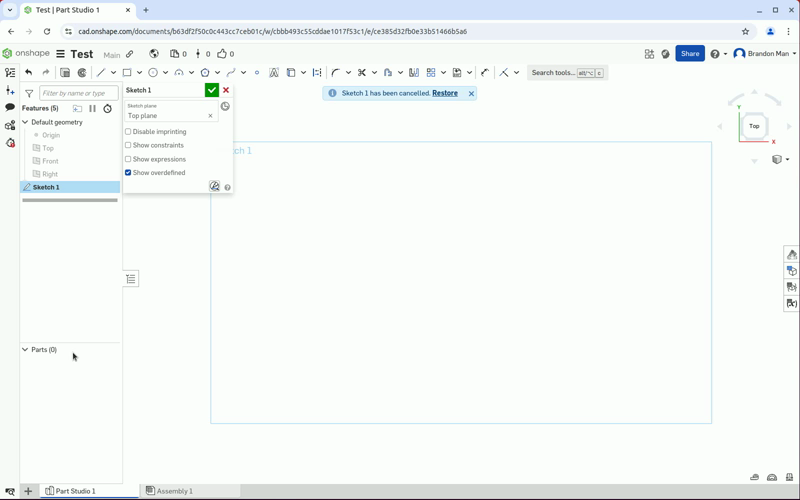
key(y)
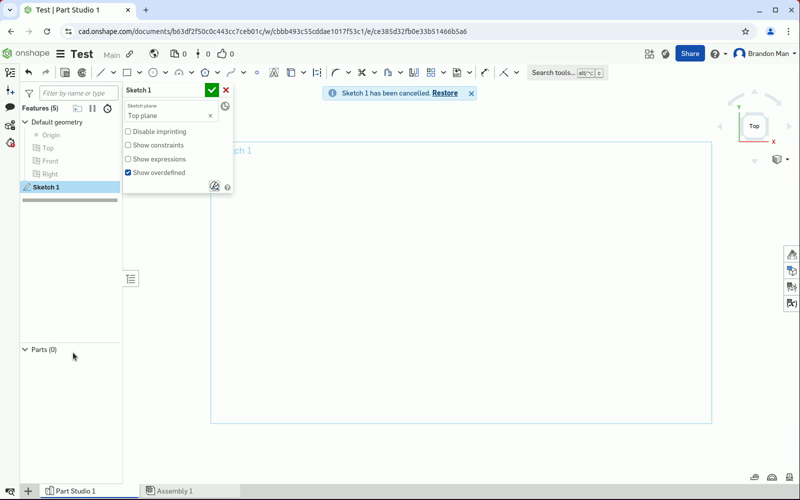
key(l)
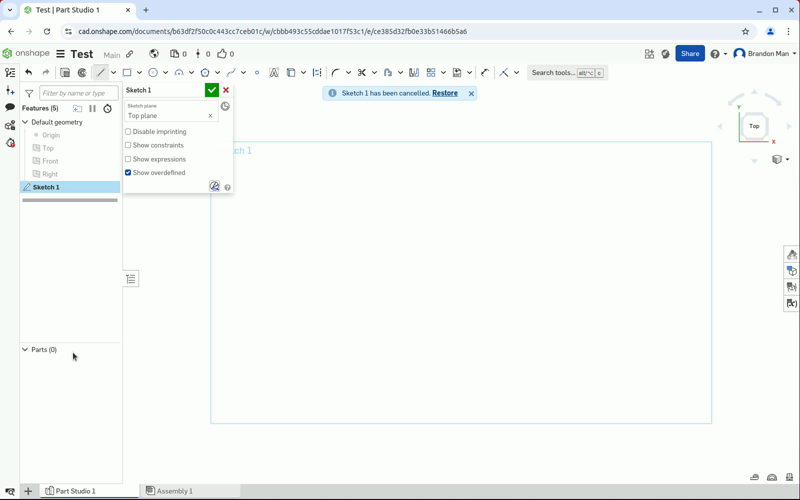
key_down(shift)
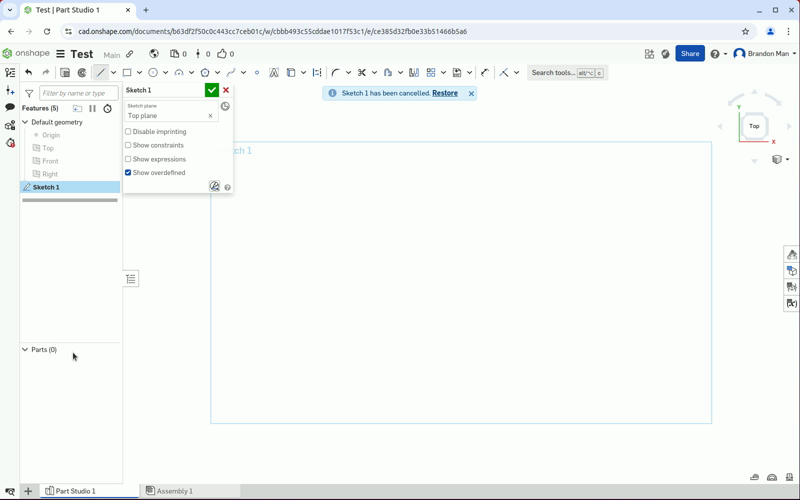
mouse_move(460, 282)
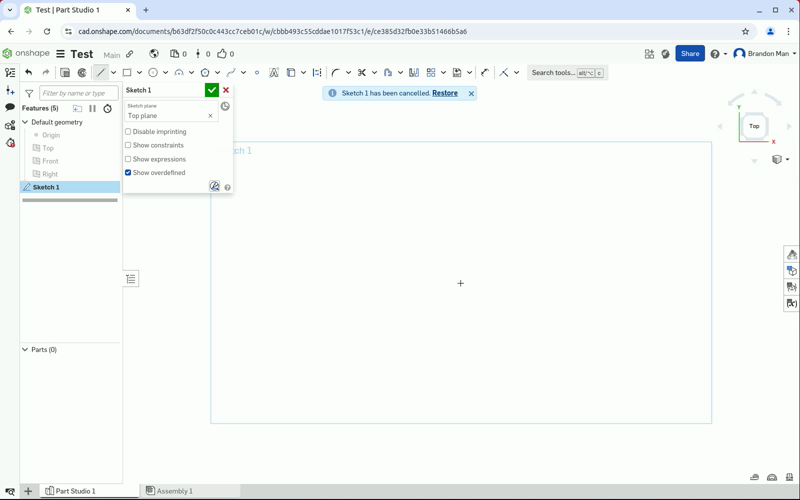
click(460, 282)
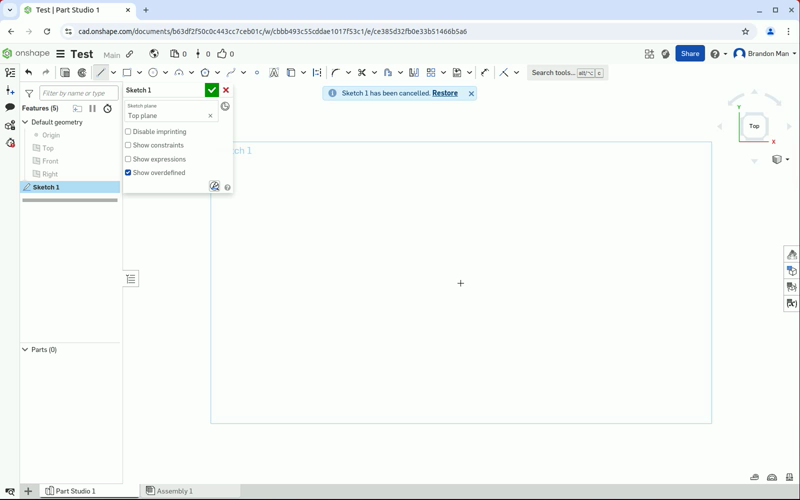
key_up(shift)
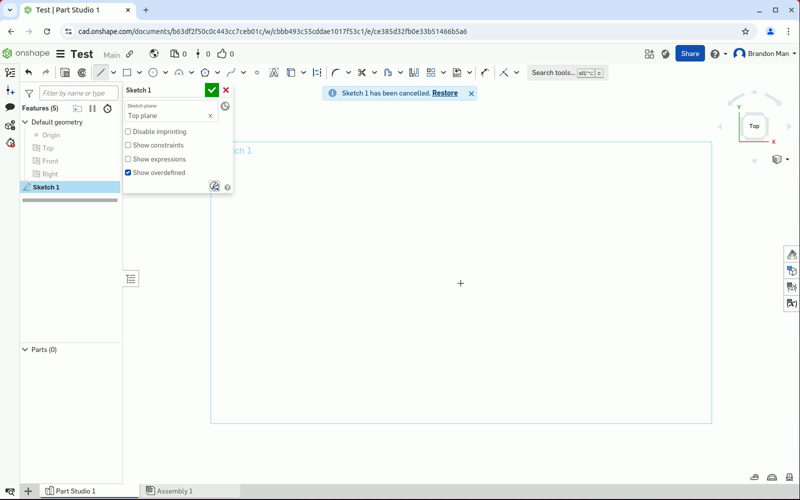
key_down(shift)
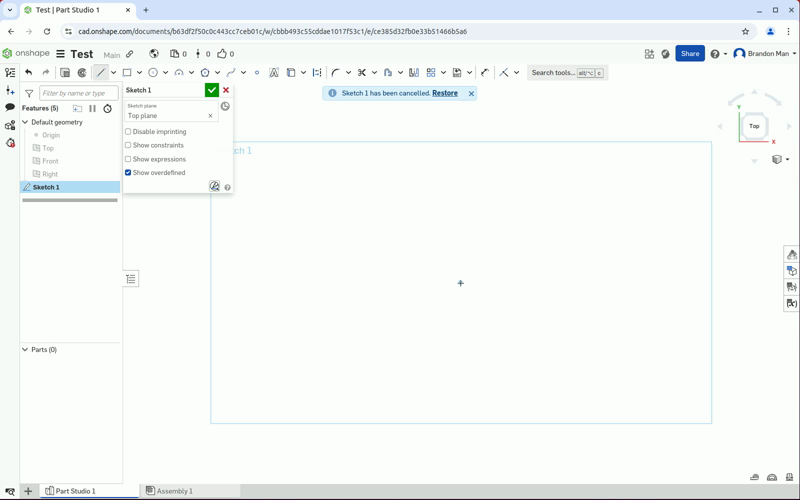
mouse_move(573, 282)
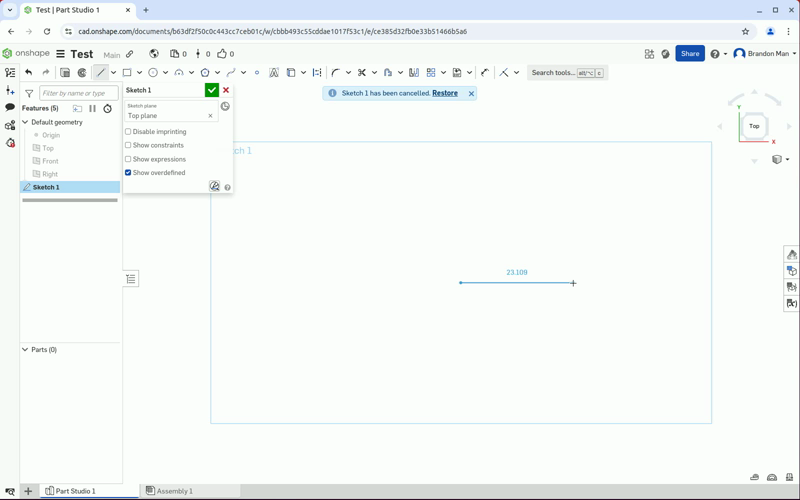
click(573, 282)
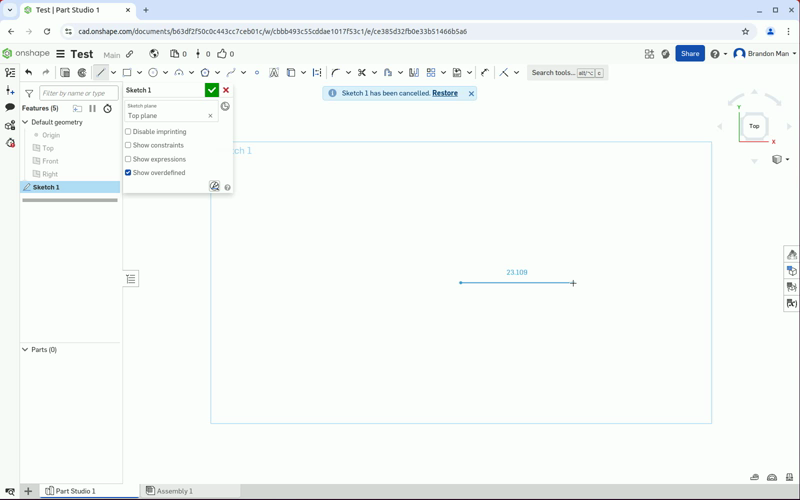
key_up(shift)
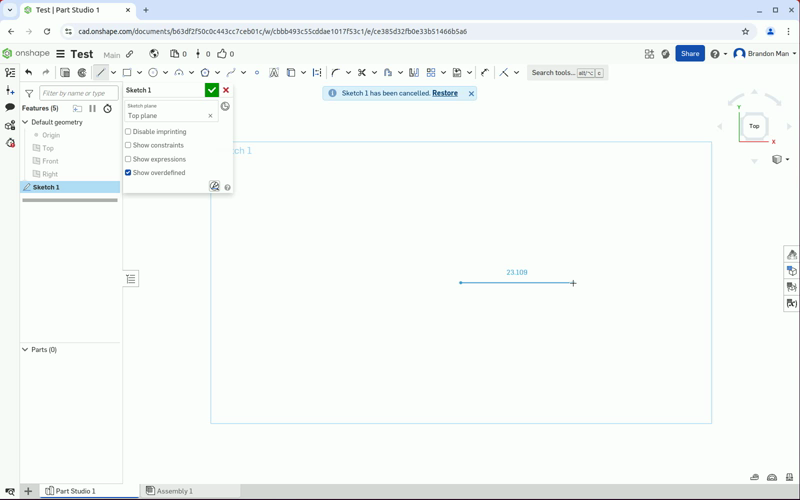
key_down(shift)
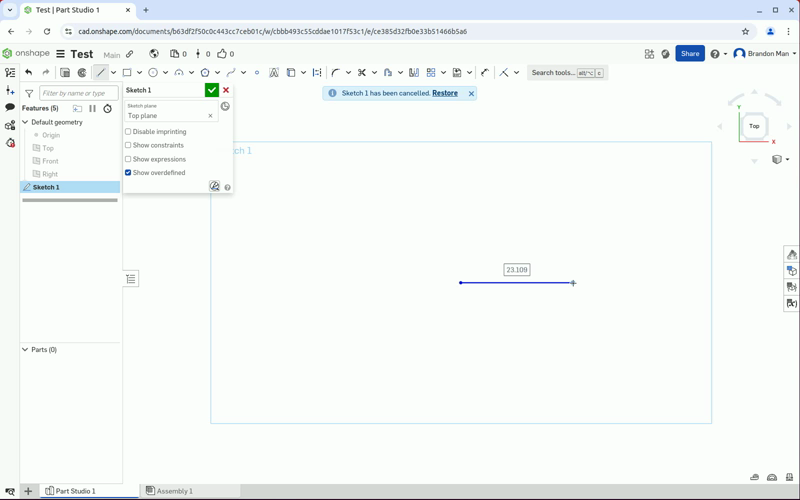
mouse_move(589, 282)
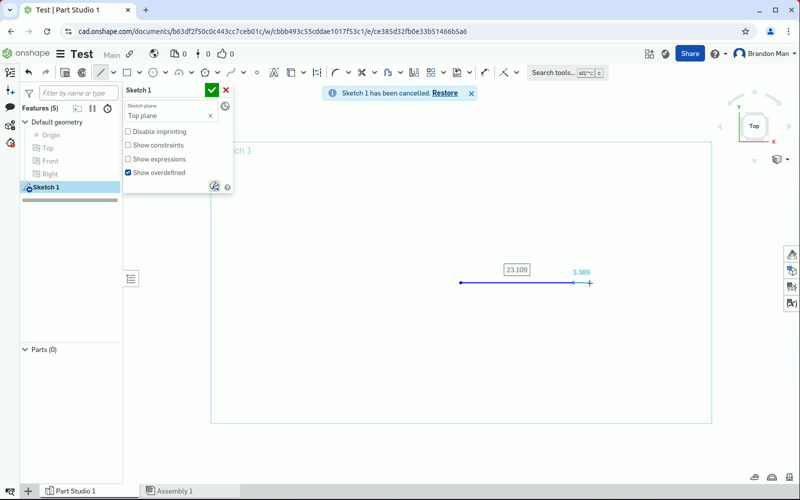
mouse_move(573, 226)
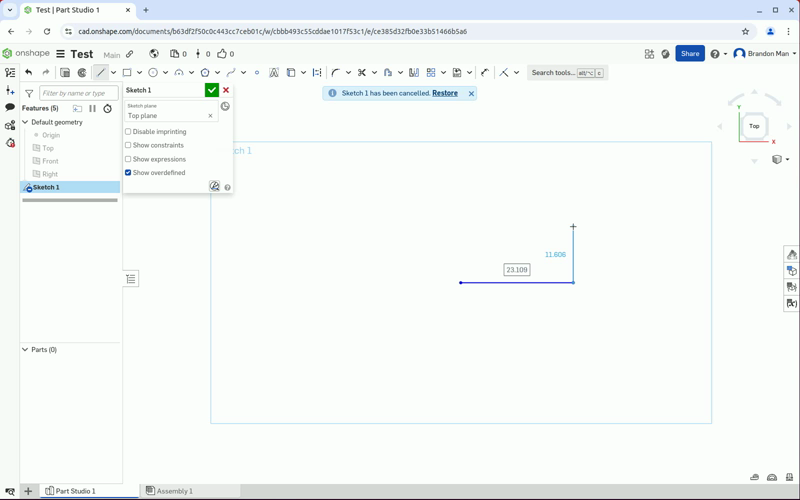
click(573, 226)
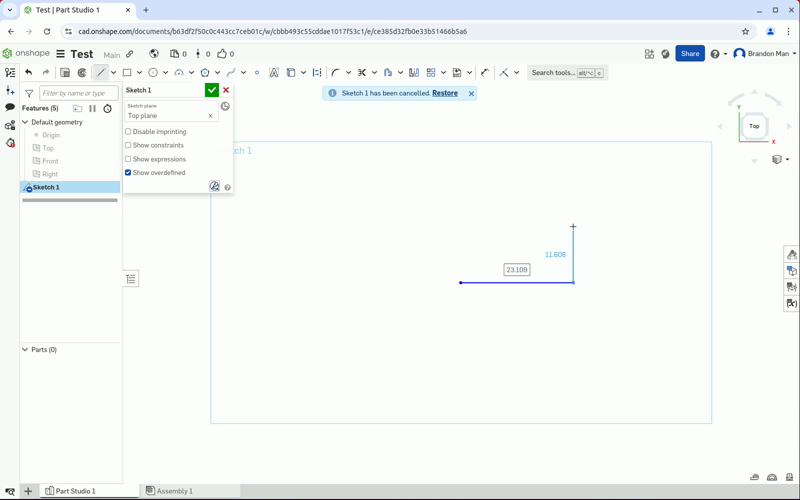
key_up(shift)
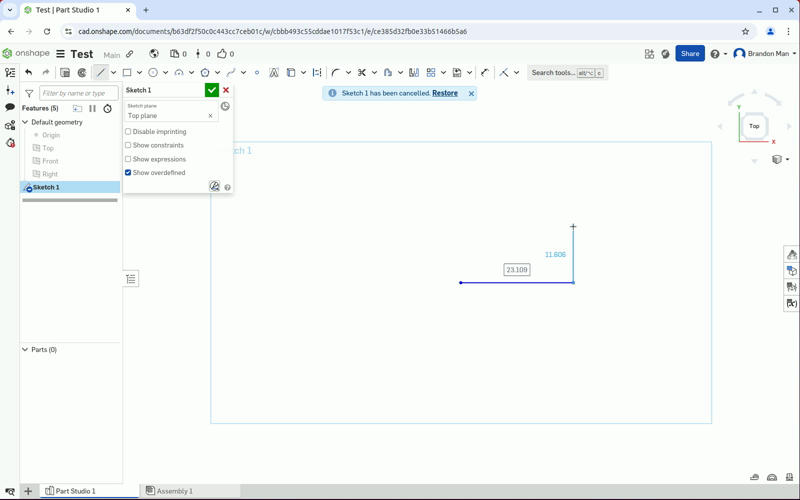
key_down(shift)
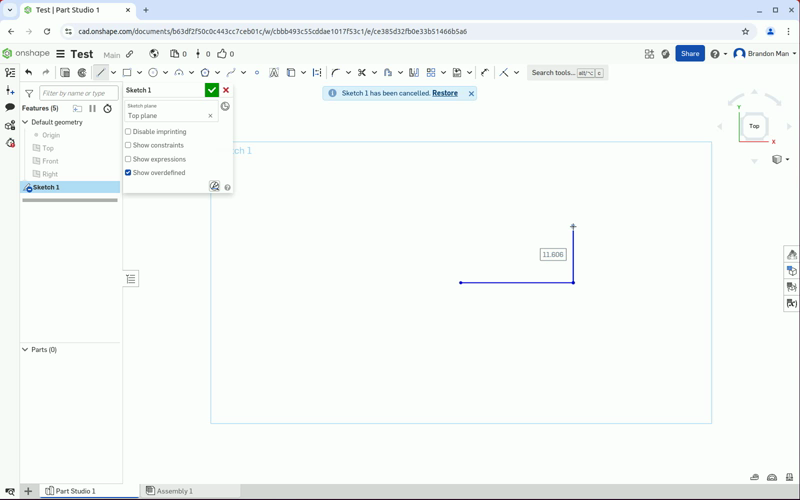
mouse_move(460, 226)
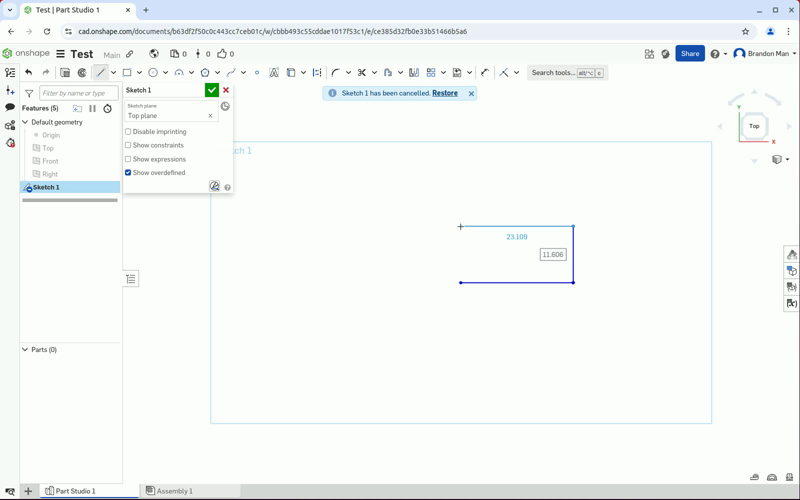
click(460, 226)
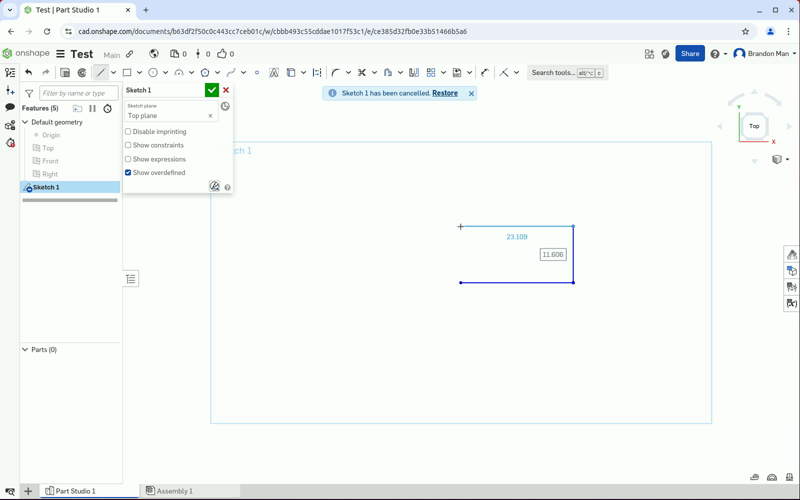
key_up(shift)
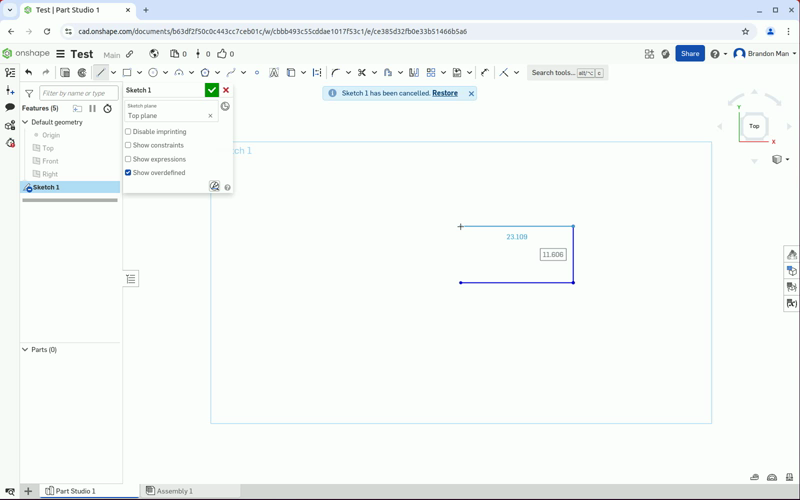
mouse_move(490, 226)
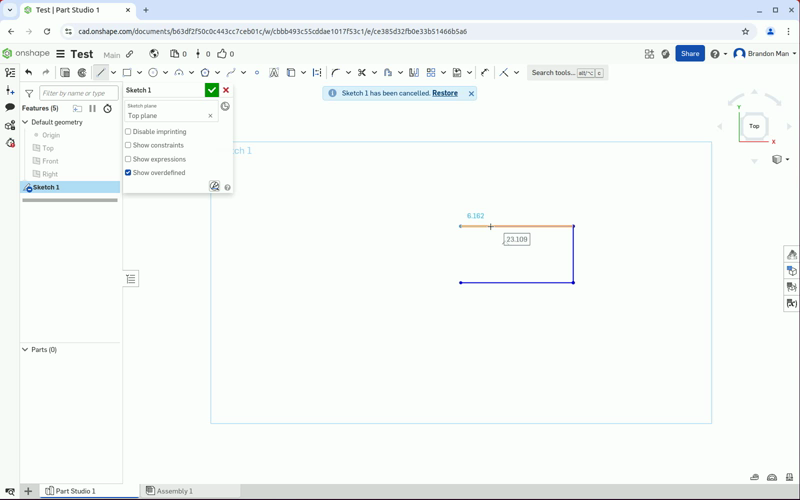
key_down(shift)
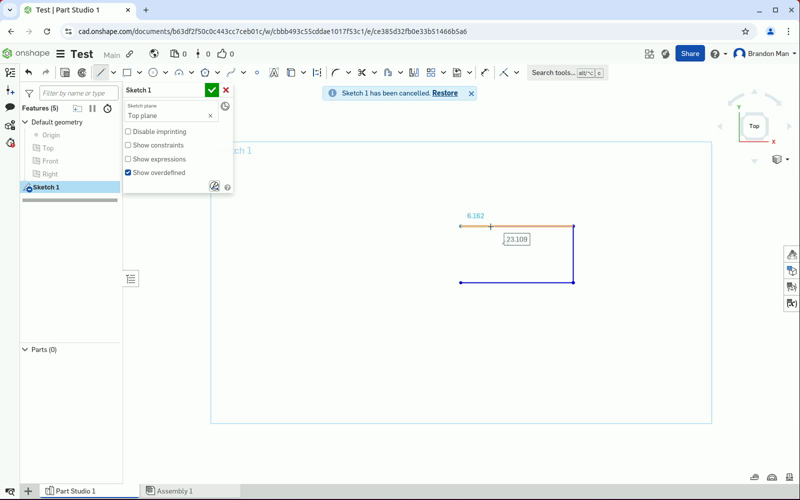
mouse_move(460, 282)
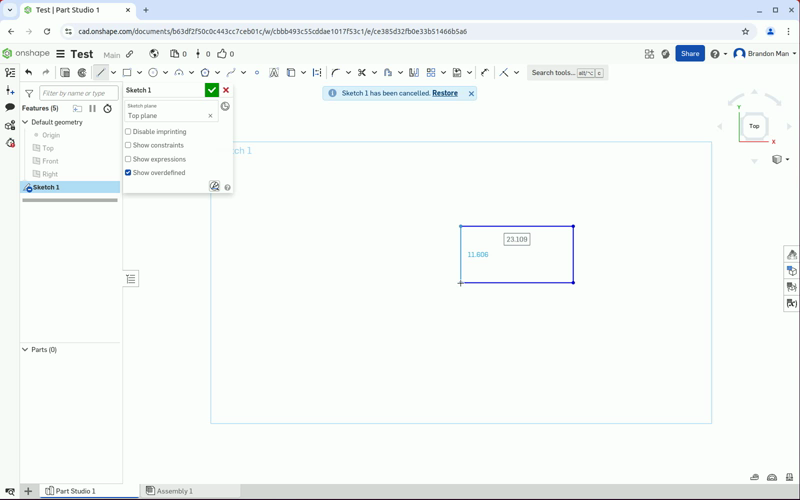
key_up(shift)
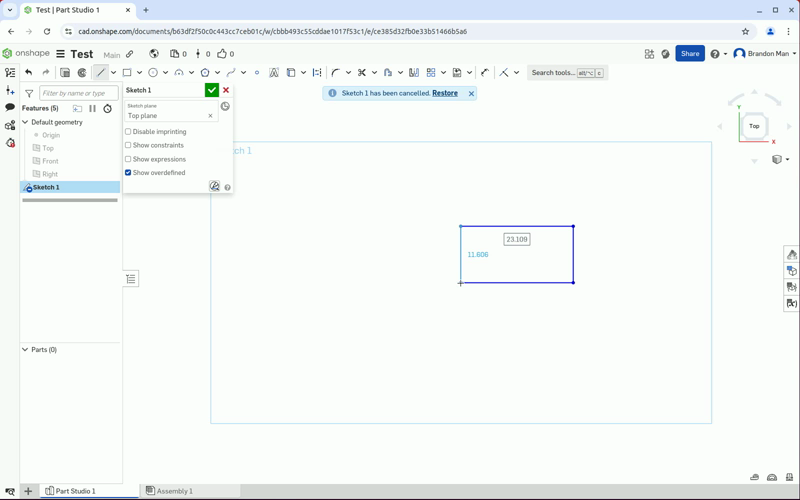
click(460, 282)
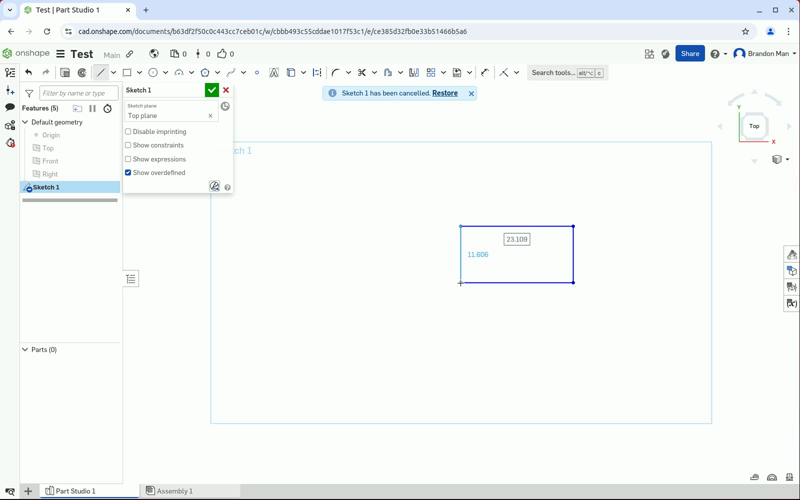
key(esc)
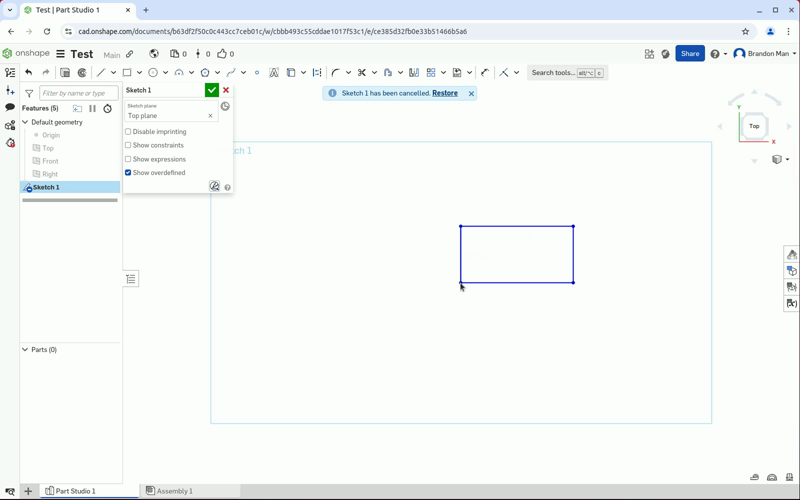
mouse_move(538, 272)
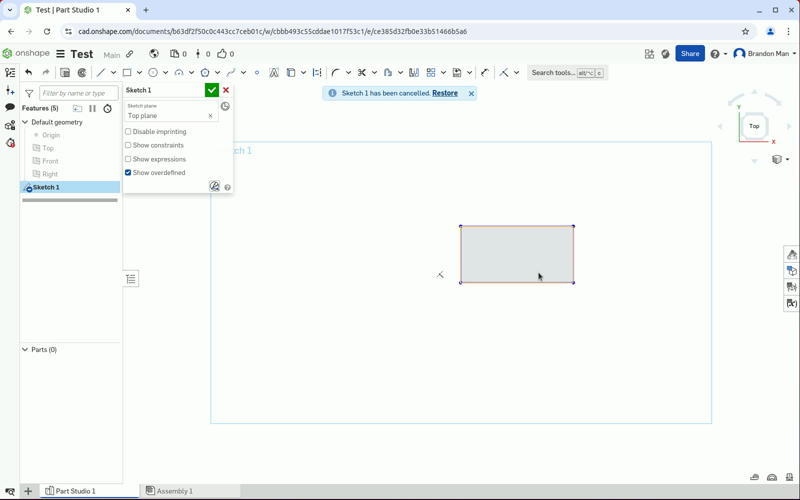
click(538, 272)
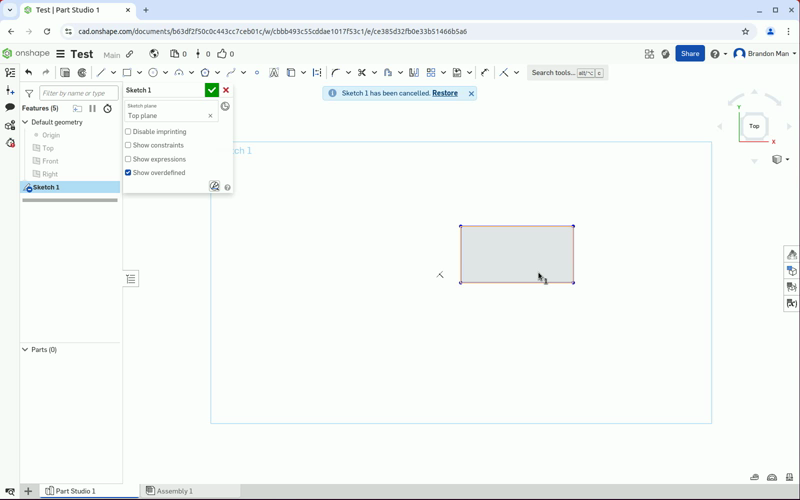
mouse_move(73, 352)
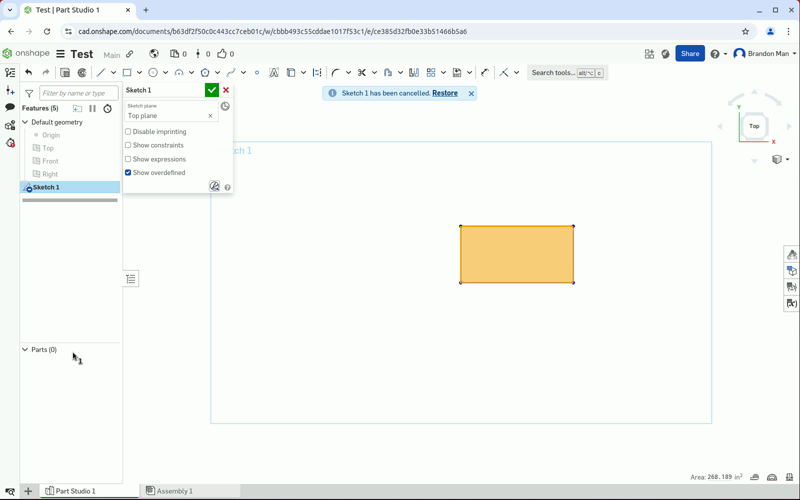
key(shift+y)
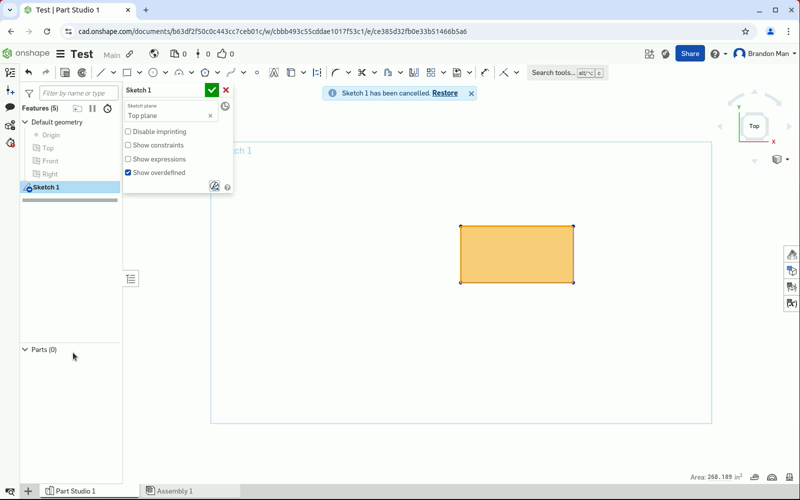
key(shift+e)
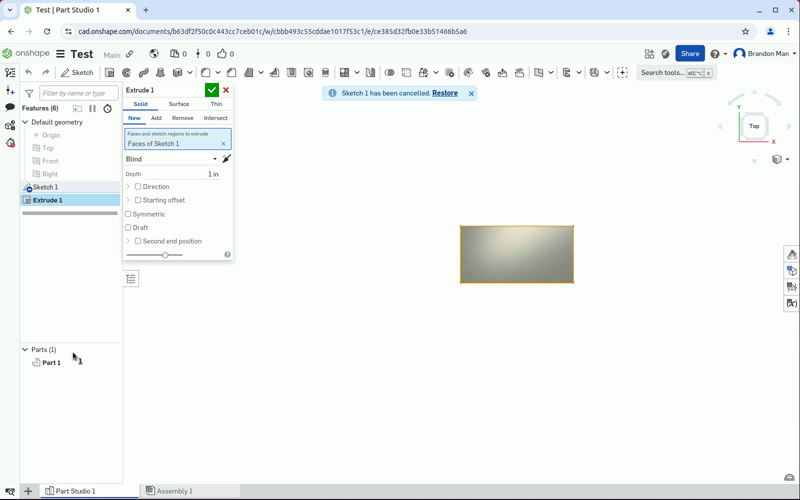
mouse_move(143, 106)
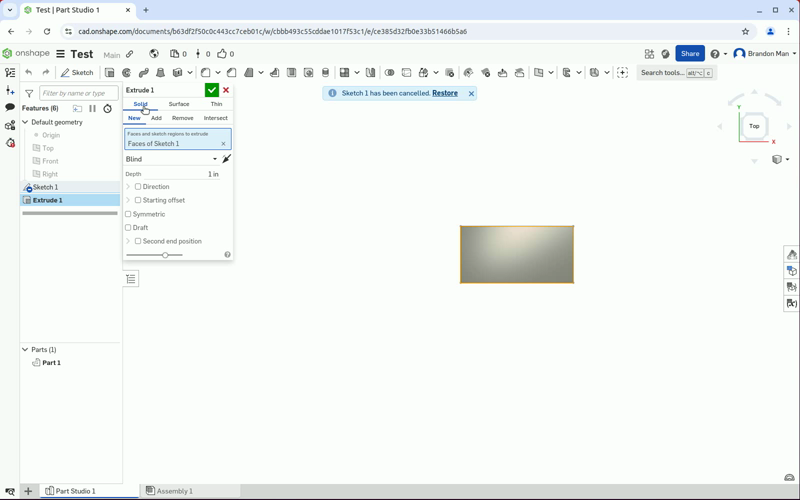
click(143, 106)
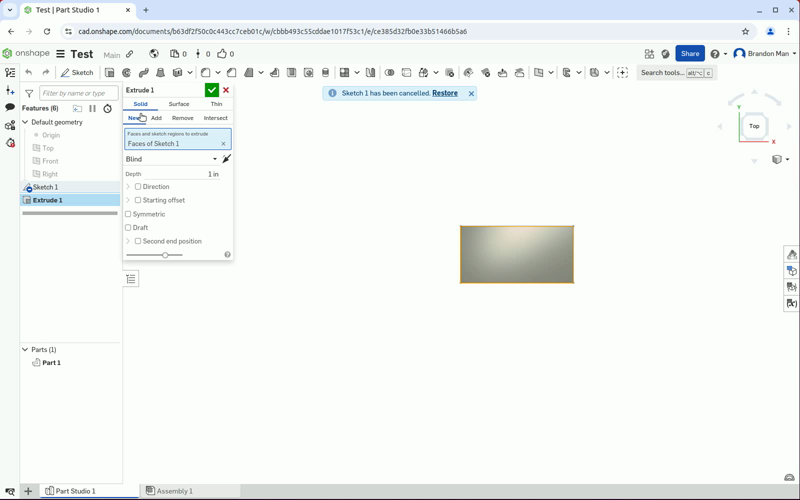
mouse_move(137, 120)
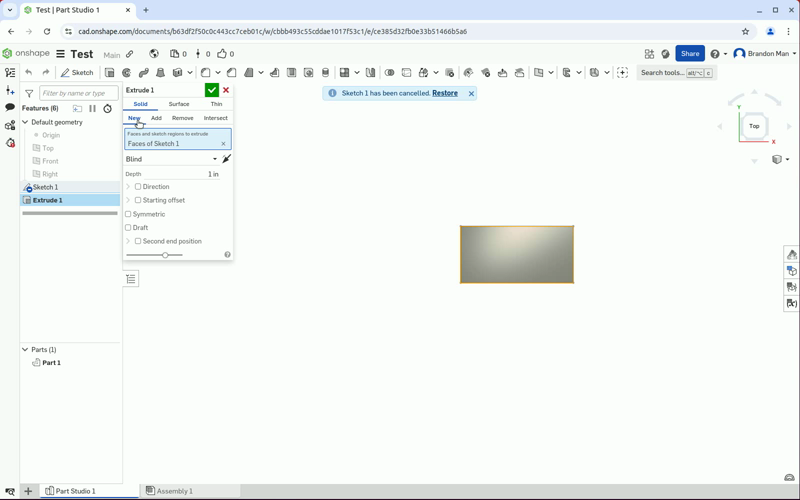
click(137, 120)
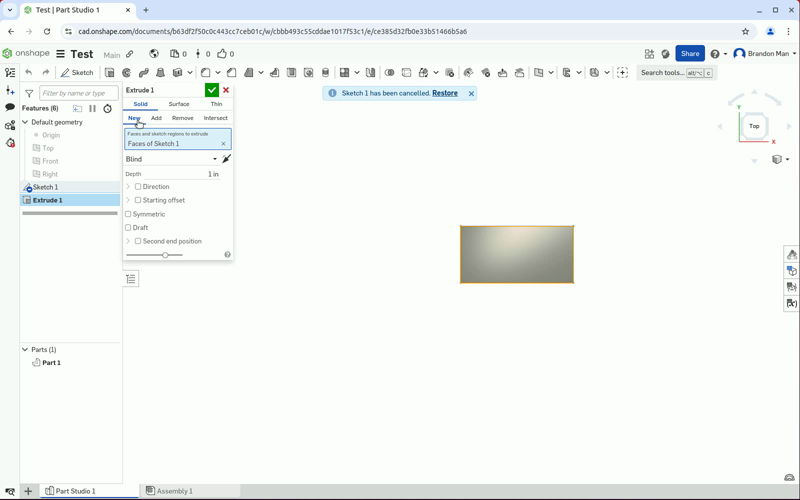
key(tab, 4)
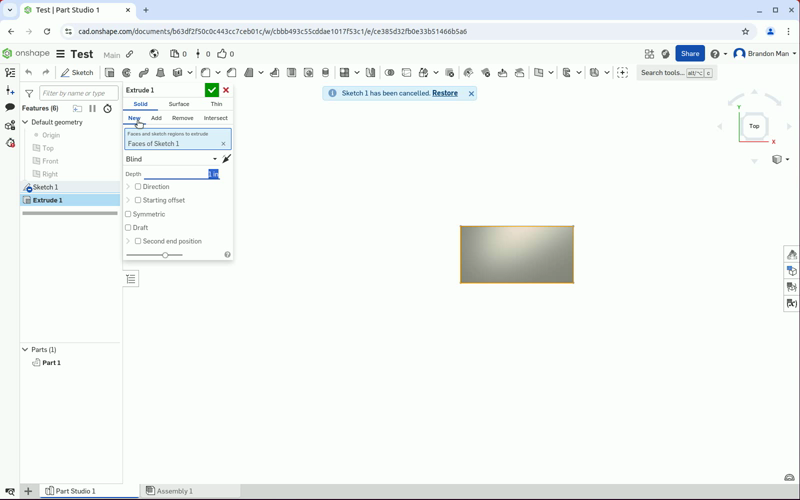
text(3.37)
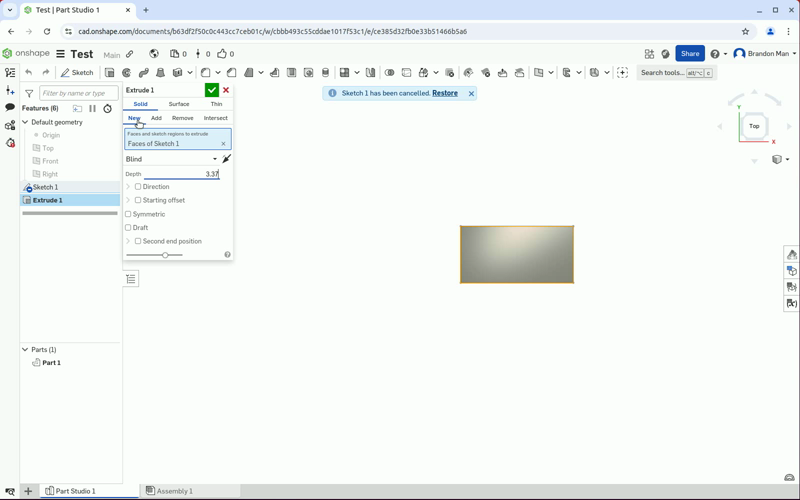
key(enter)
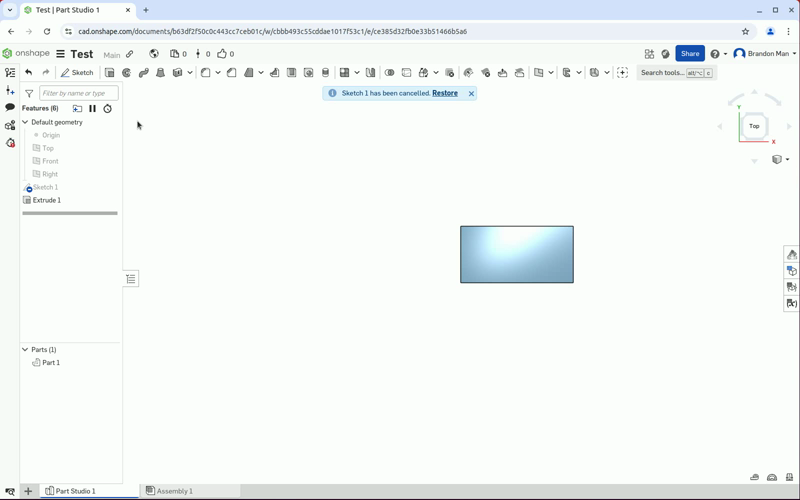
key(shift+h)
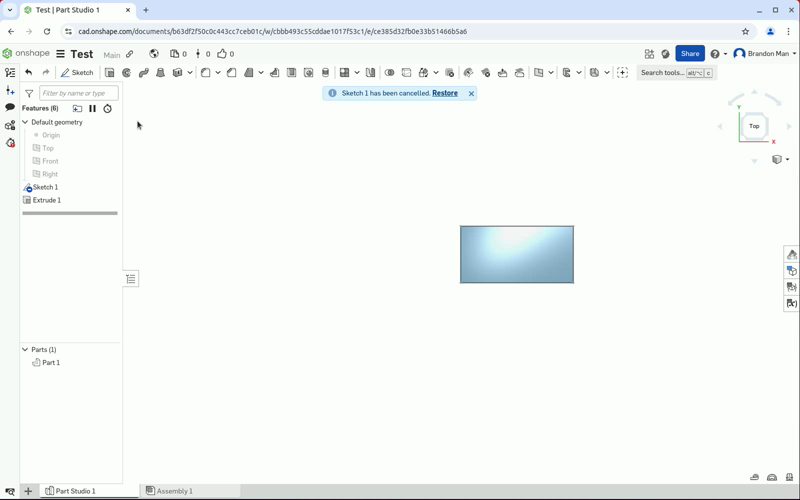
key(shift+h)
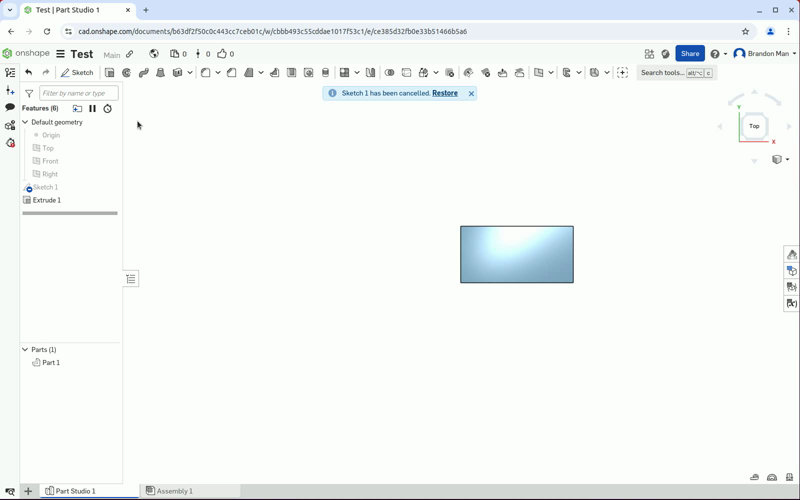
mouse_move(73, 189)
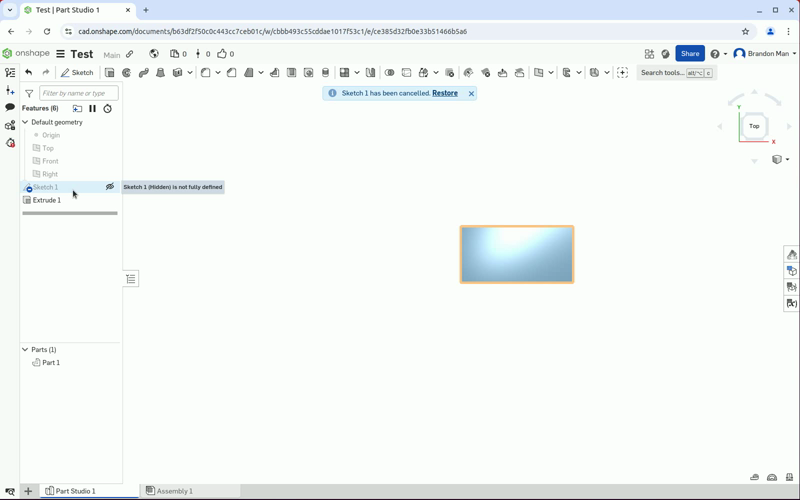
click(73, 189)
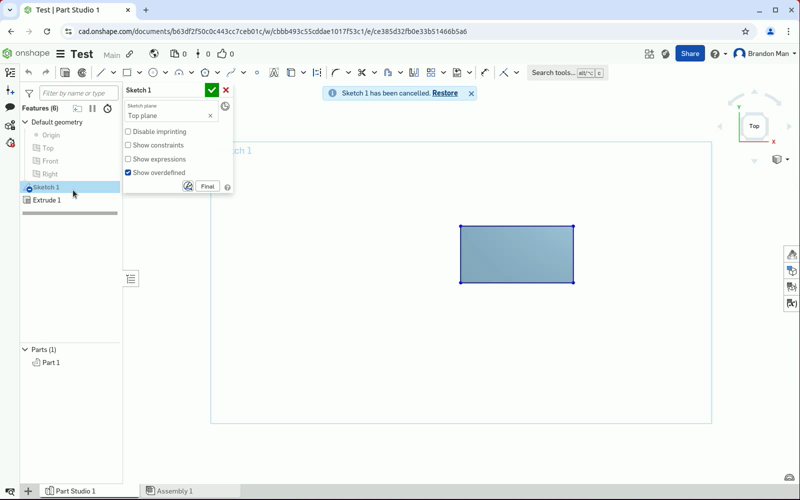
mouse_move(229, 92)
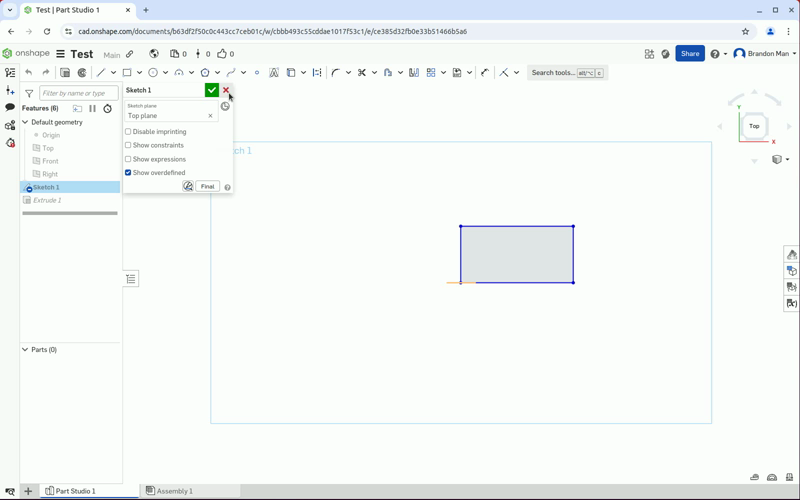
click(229, 92)
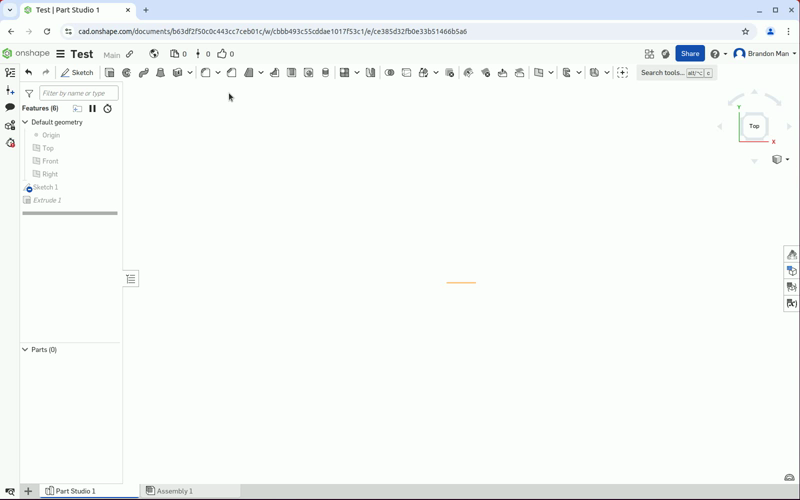
mouse_move(541, 75)
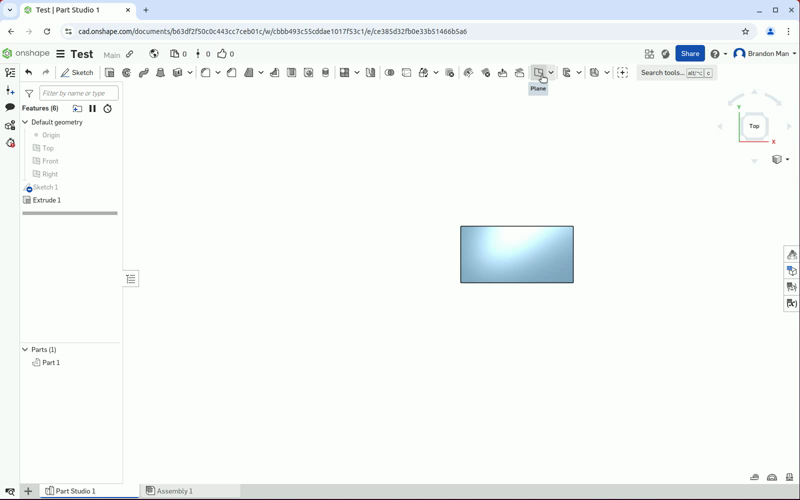
click(541, 75)
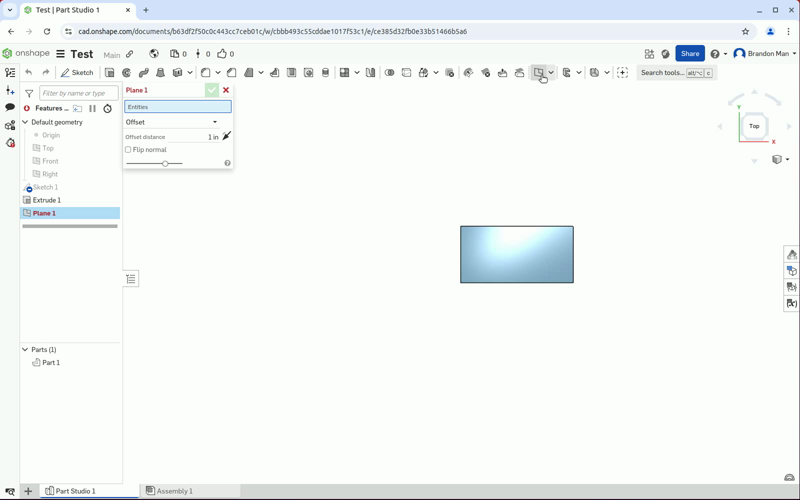
mouse_move(73, 150)
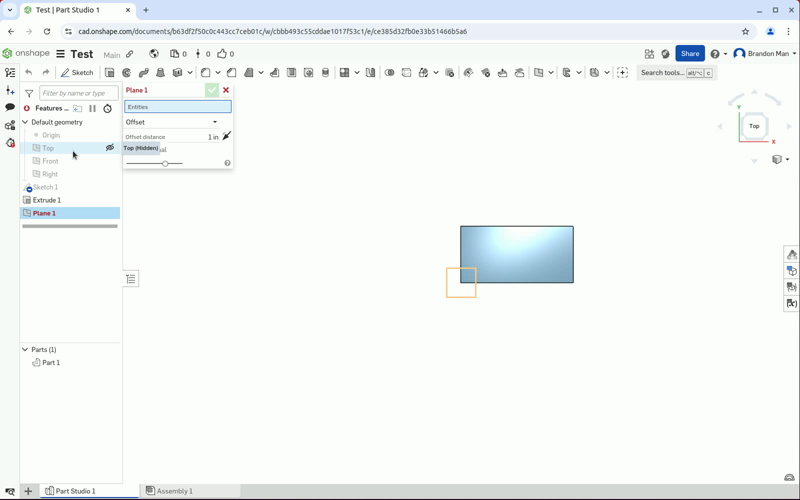
click(73, 150)
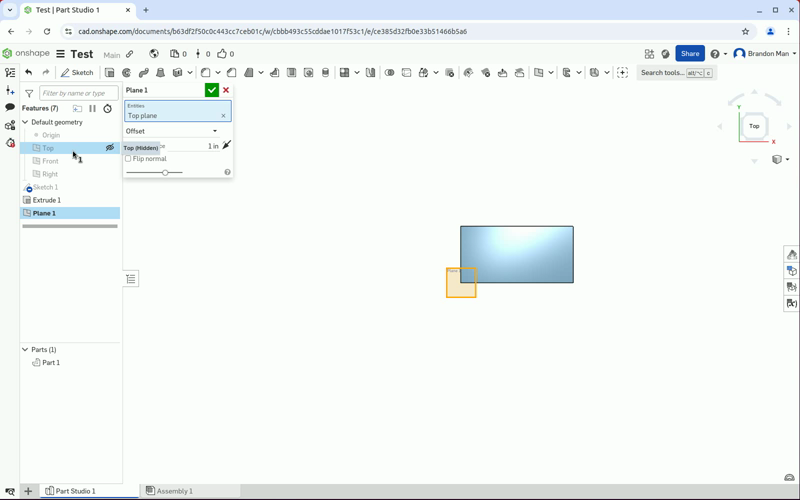
key(tab, 2)
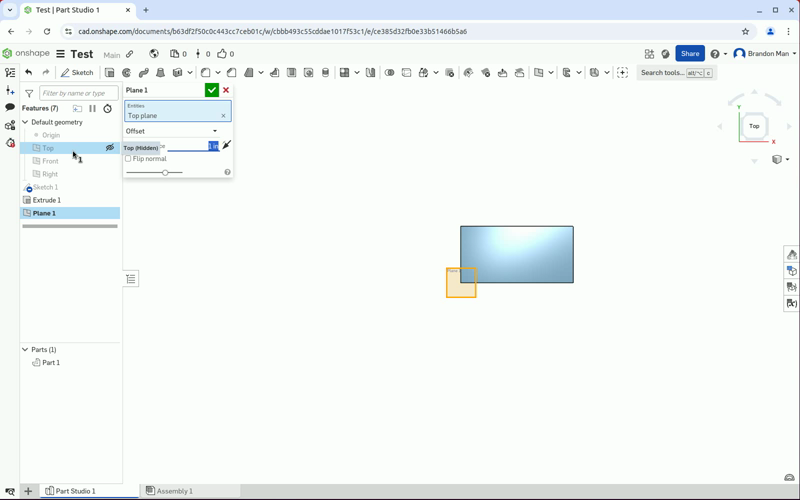
text(3.358)
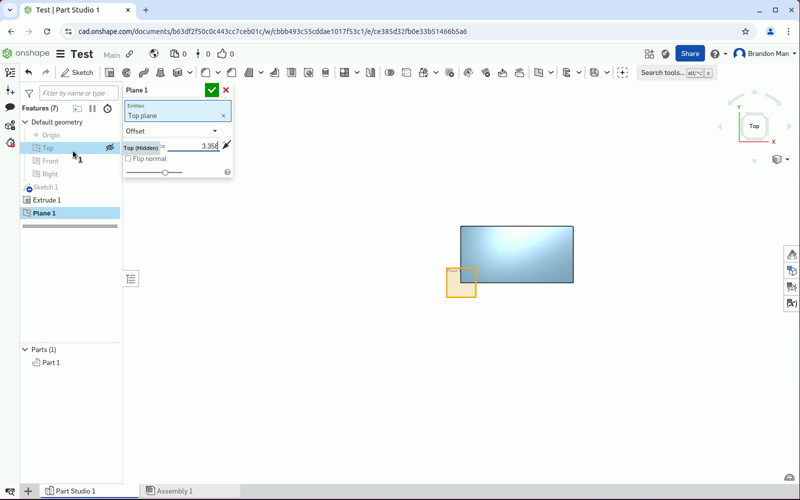
key(enter, 2)
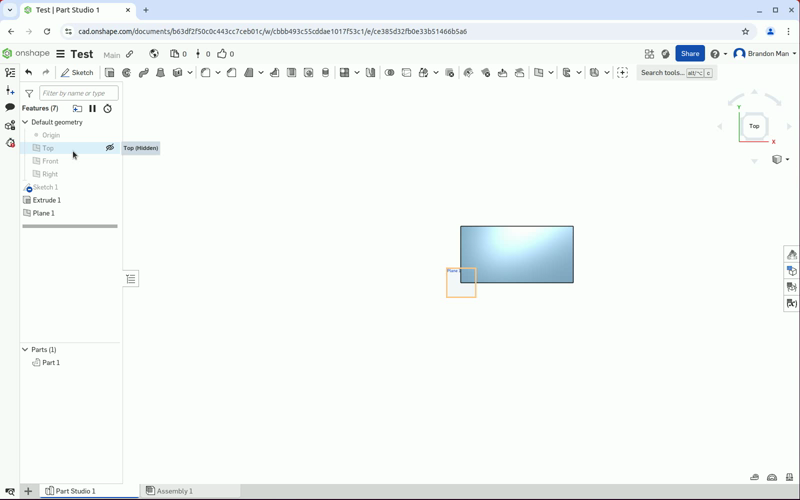
key(shift+s)
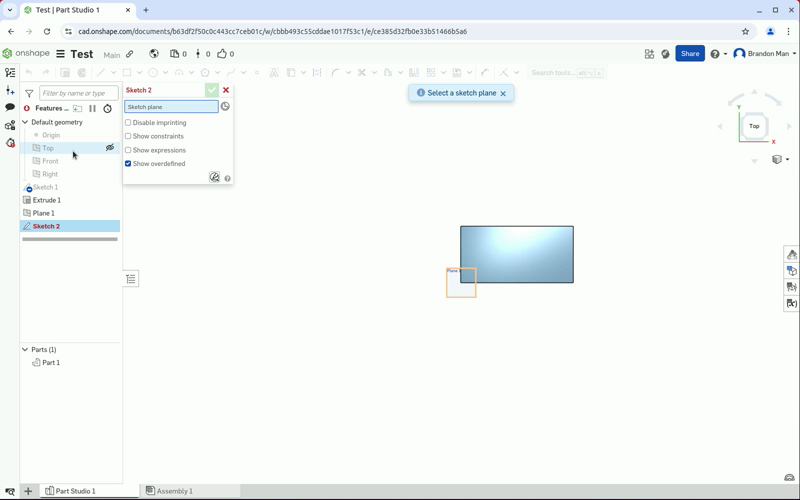
mouse_move(73, 215)
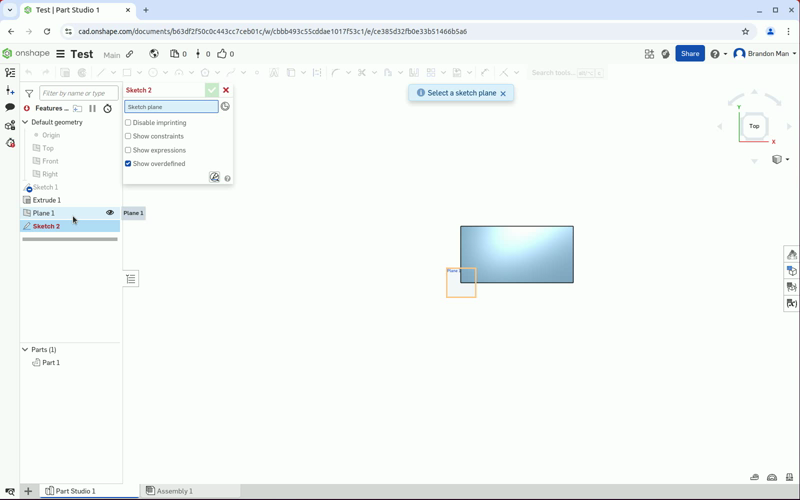
click(73, 215)
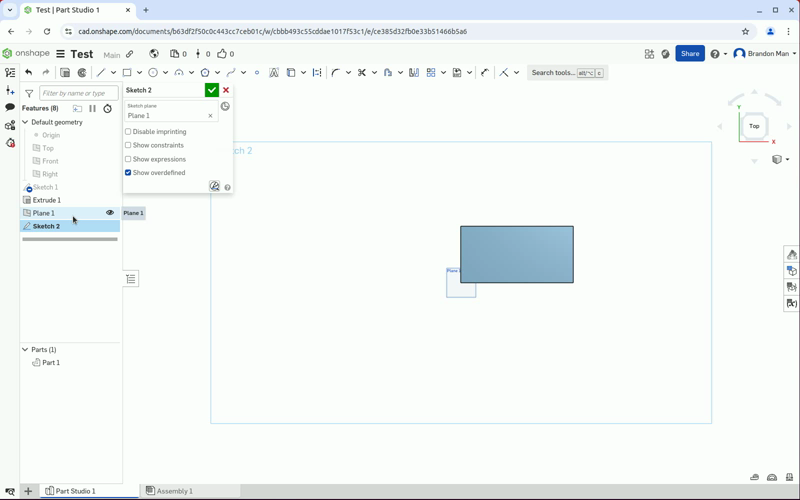
mouse_move(73, 352)
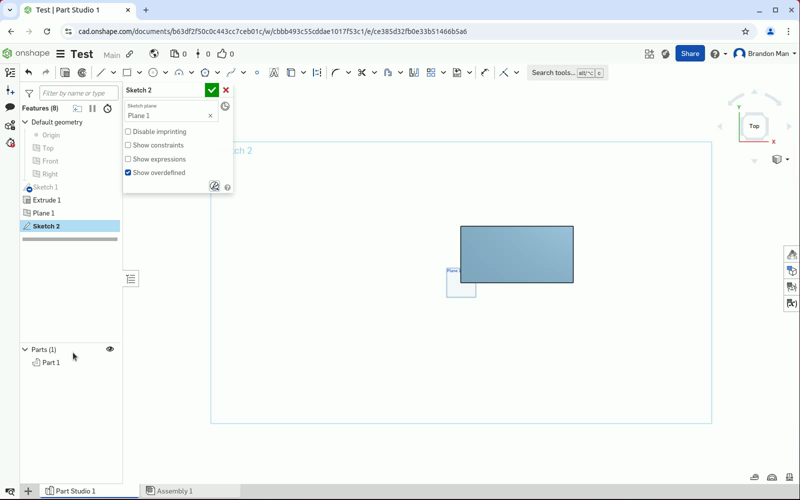
key(y)
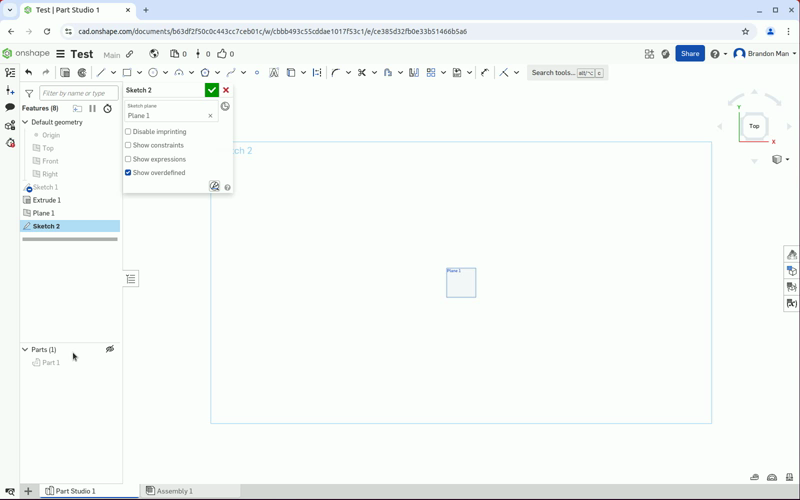
key(l)
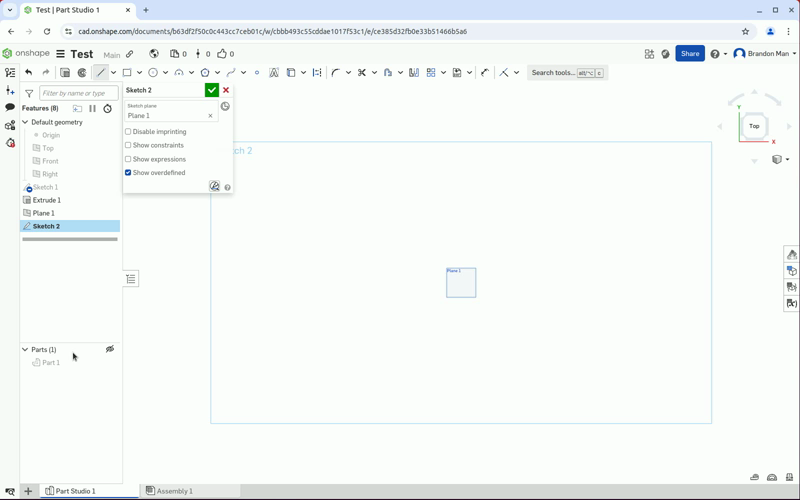
key_down(shift)
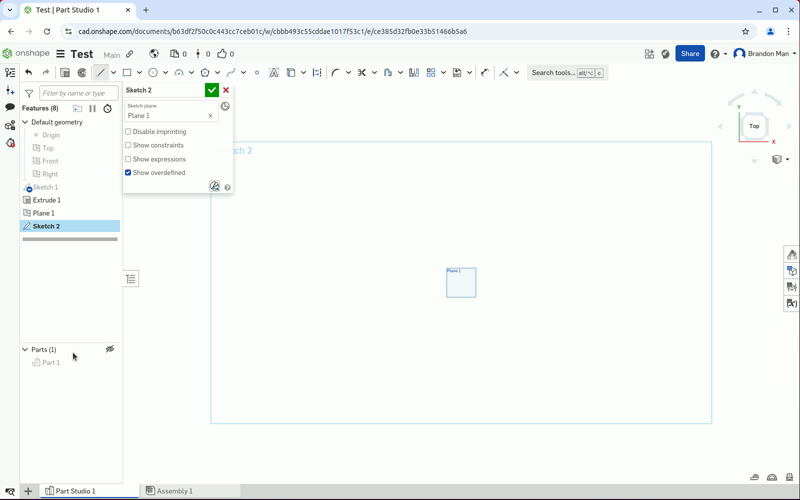
mouse_move(460, 282)
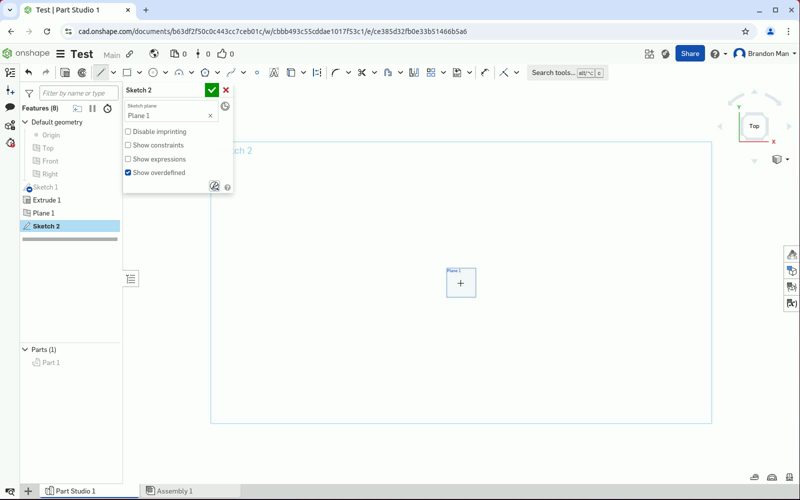
click(460, 282)
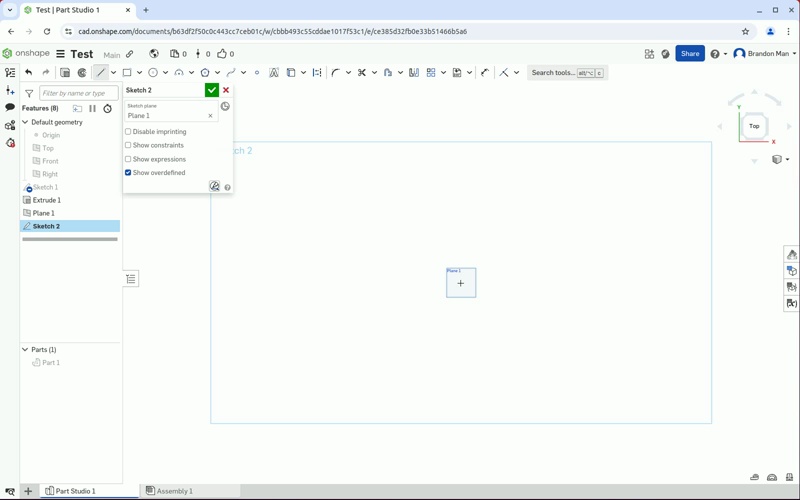
key_up(shift)
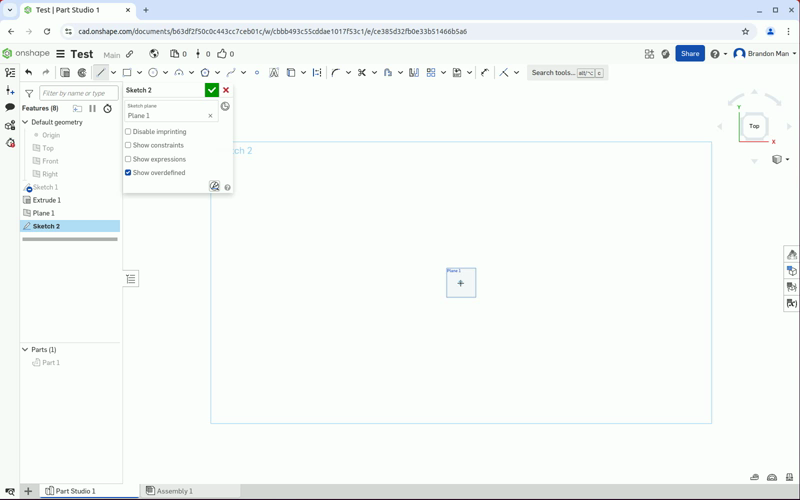
key_down(shift)
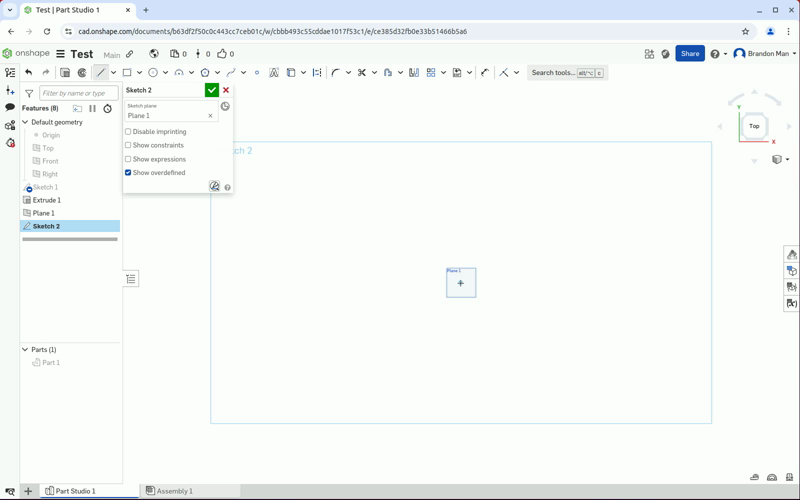
mouse_move(490, 282)
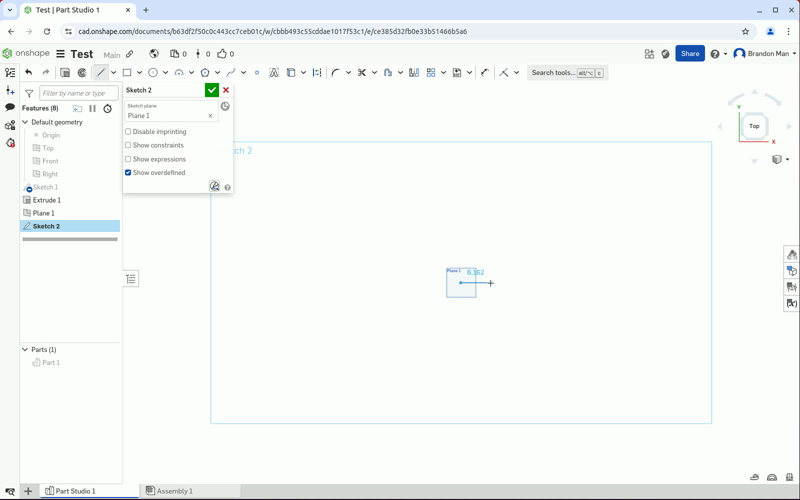
mouse_move(477, 282)
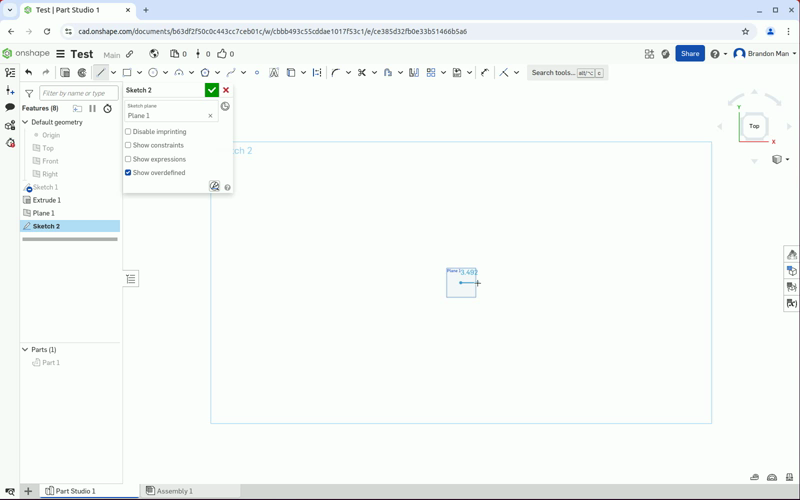
click(477, 282)
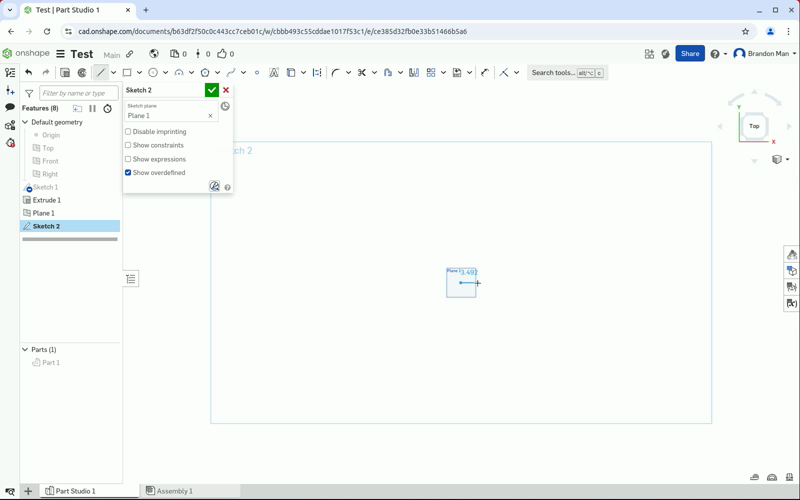
key_up(shift)
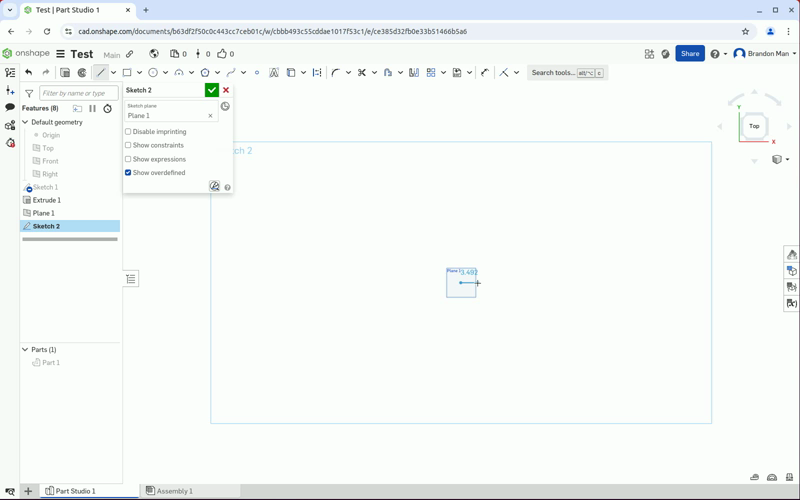
key_down(shift)
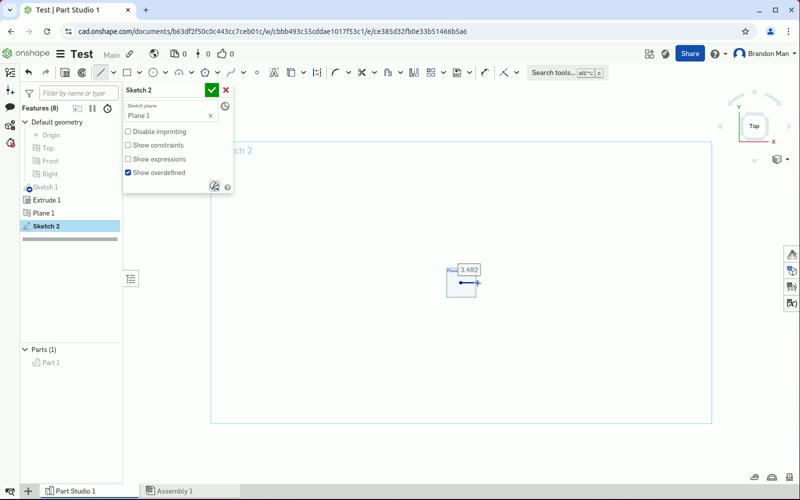
mouse_move(507, 282)
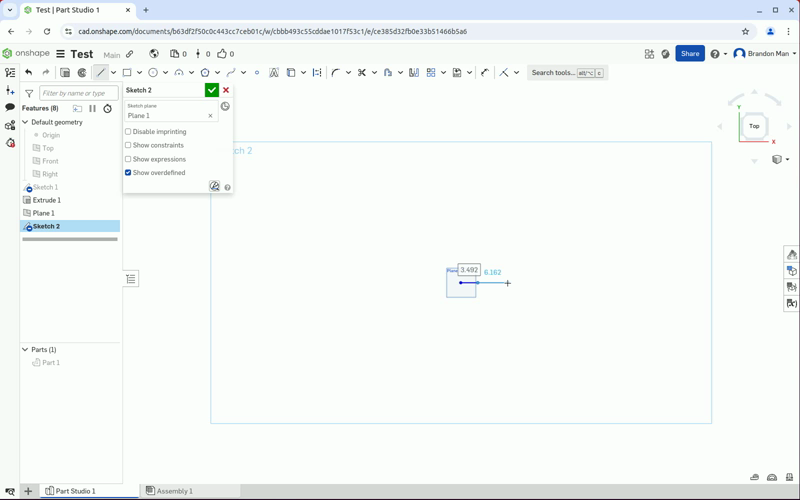
mouse_move(477, 226)
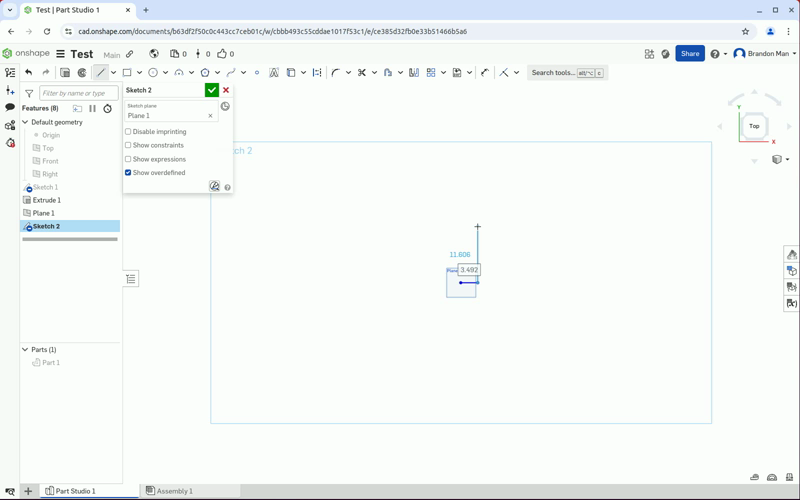
click(477, 226)
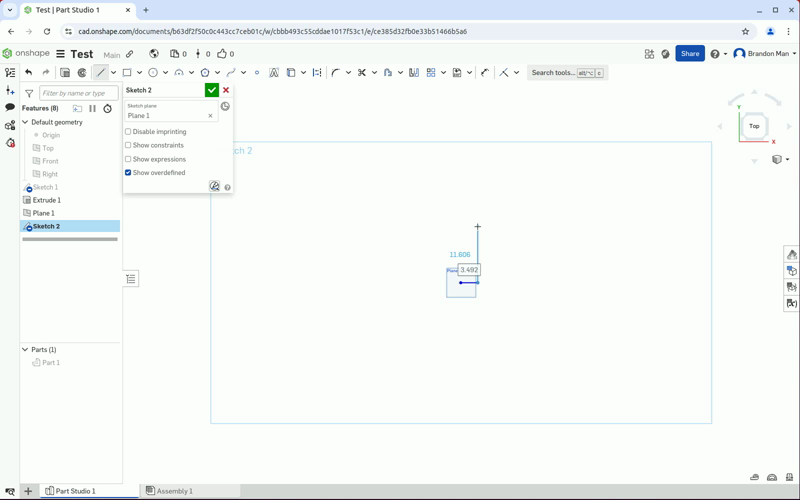
key_up(shift)
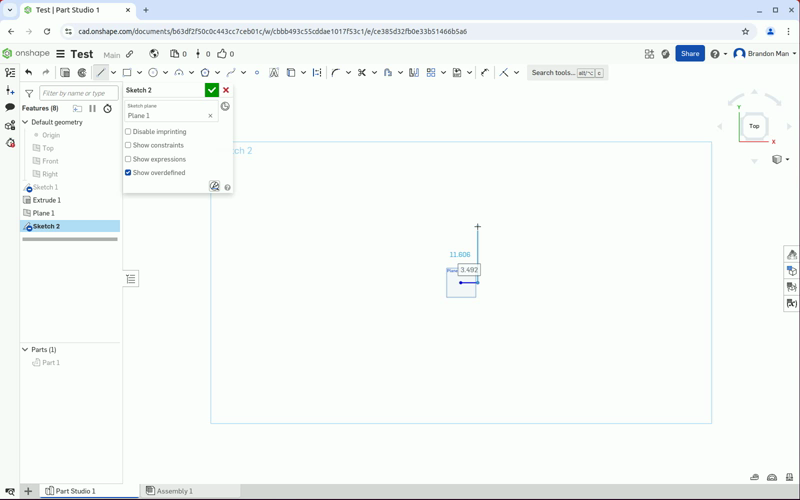
key_down(shift)
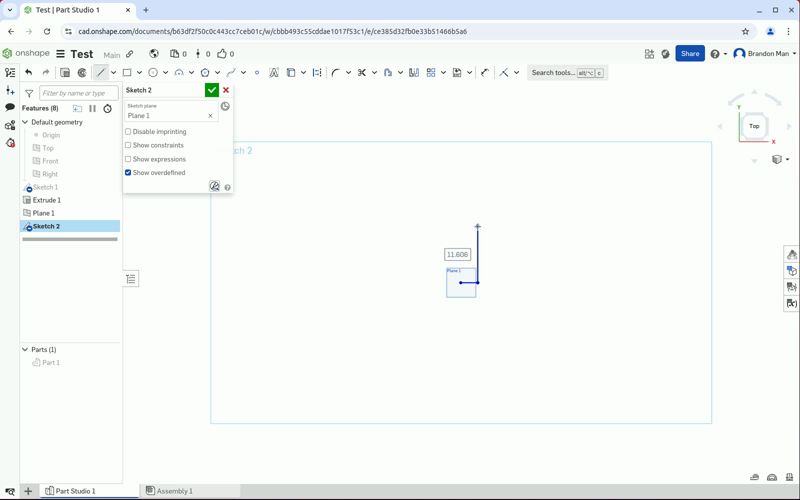
mouse_move(507, 226)
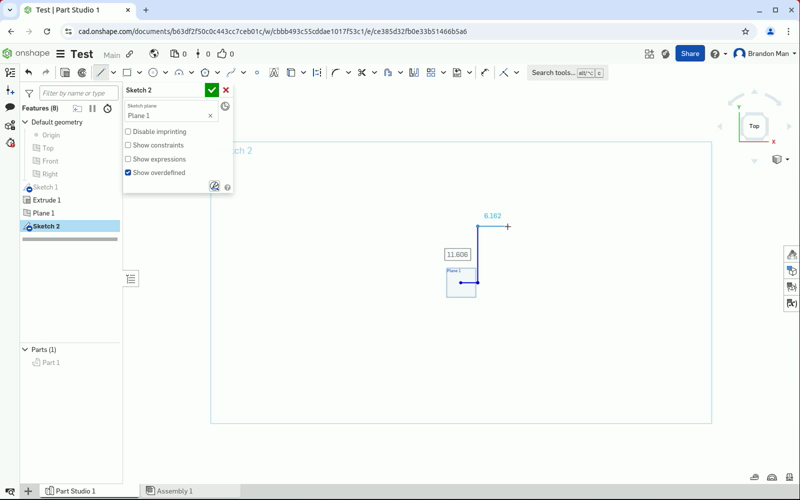
mouse_move(460, 226)
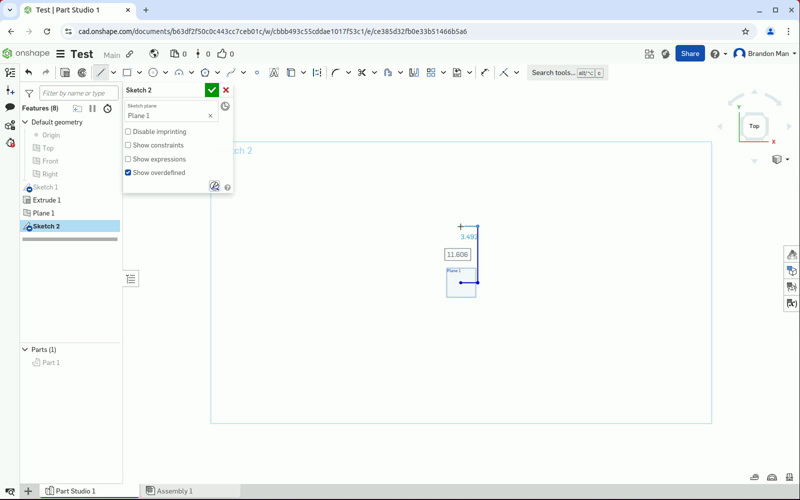
click(460, 226)
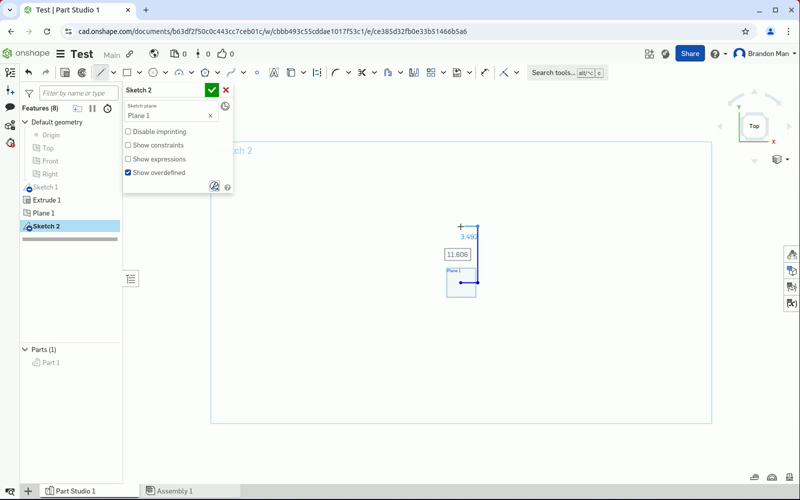
key_up(shift)
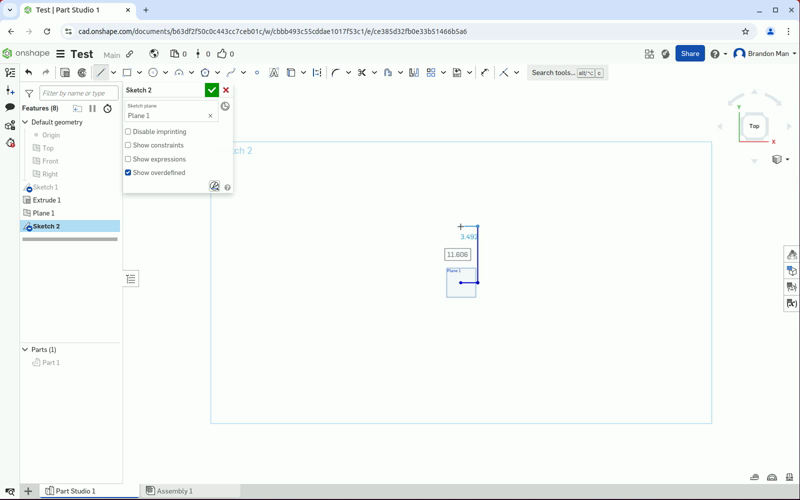
mouse_move(490, 226)
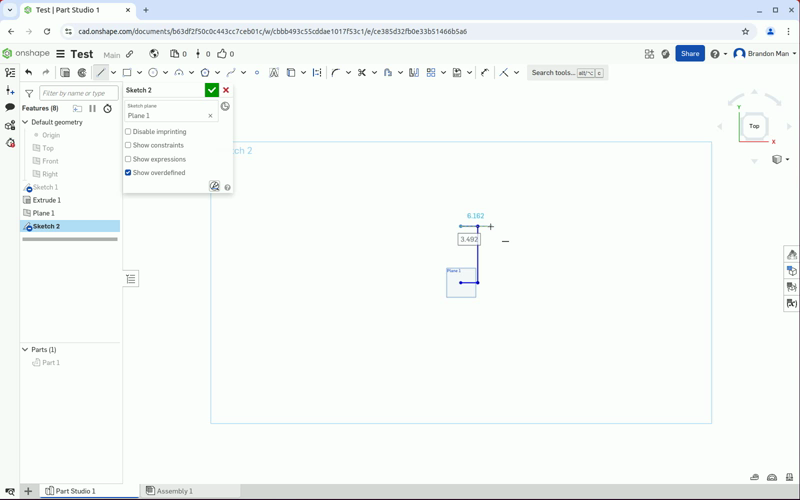
key_down(shift)
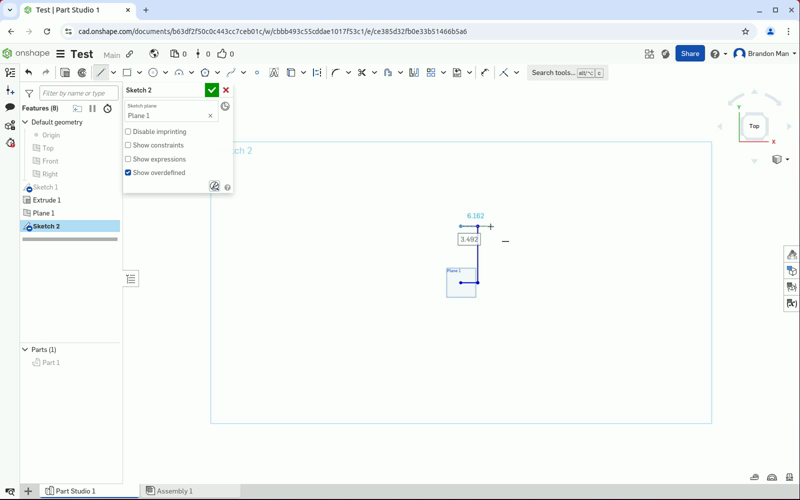
mouse_move(460, 282)
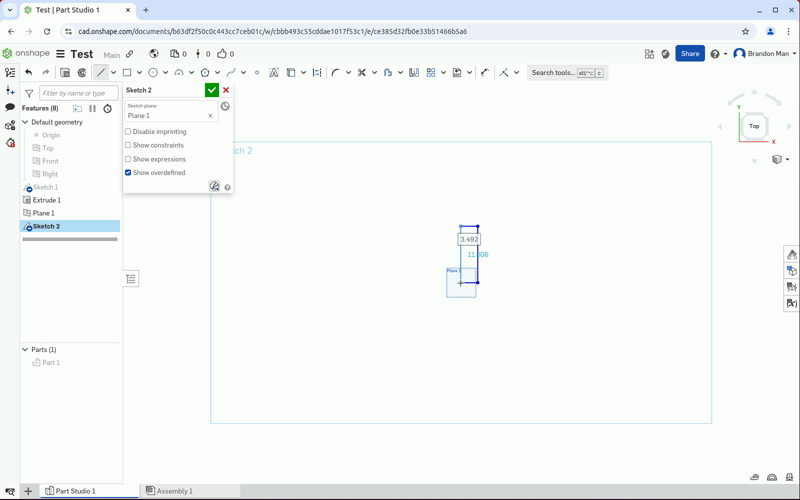
key_up(shift)
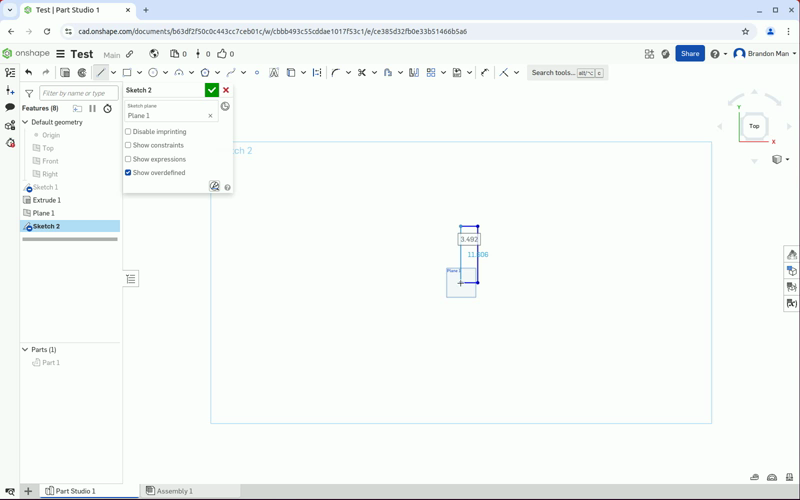
click(460, 282)
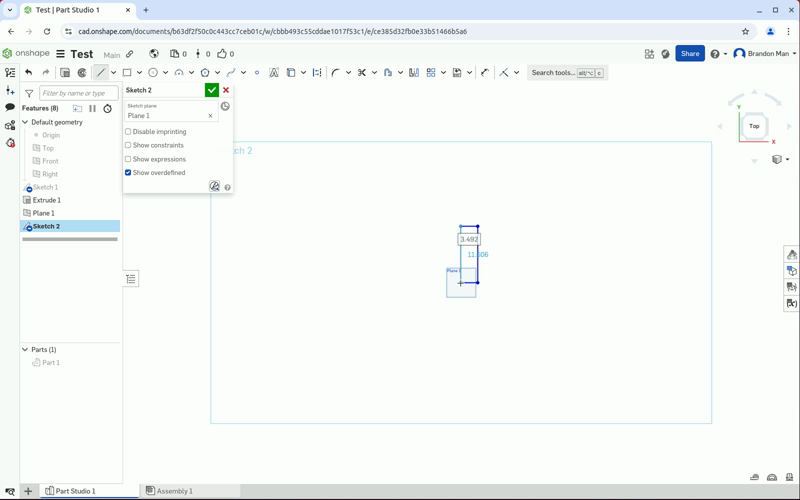
key(esc)
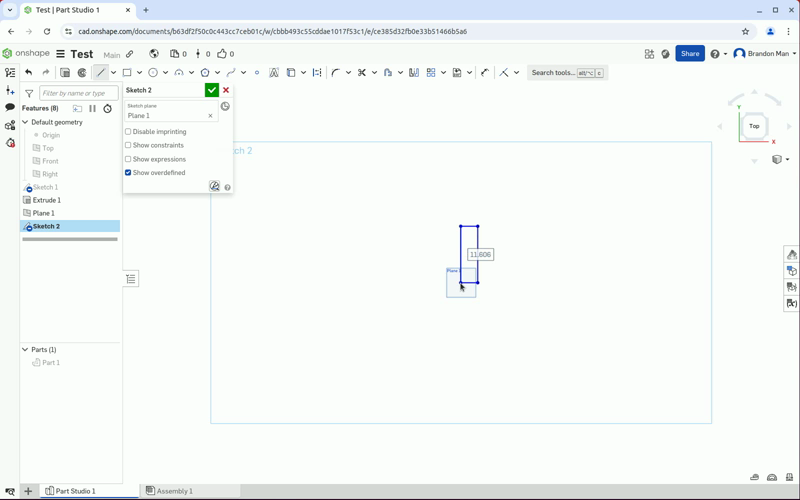
mouse_move(476, 269)
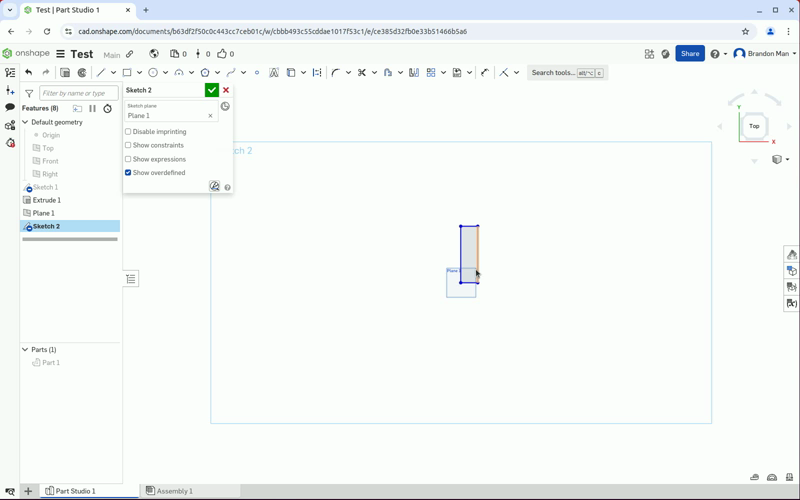
scroll(6)
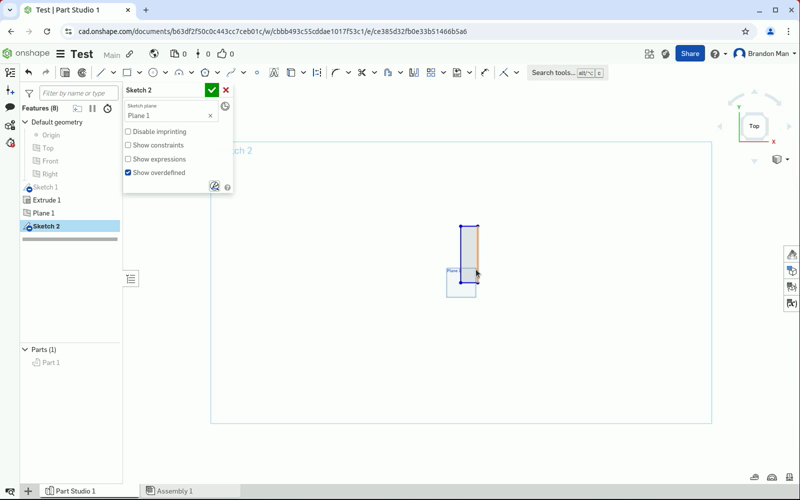
scroll(6)
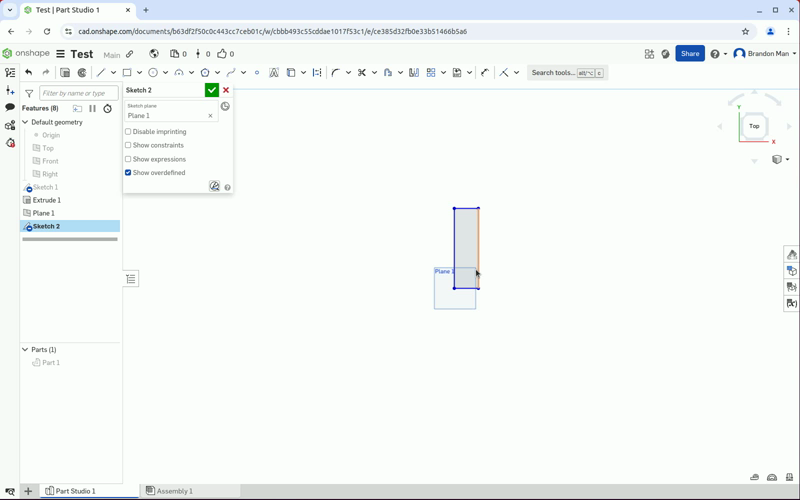
scroll(6)
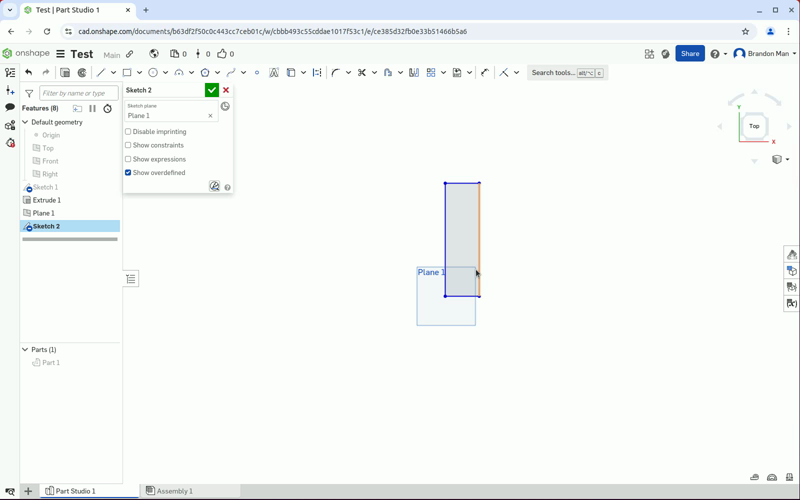
scroll(6)
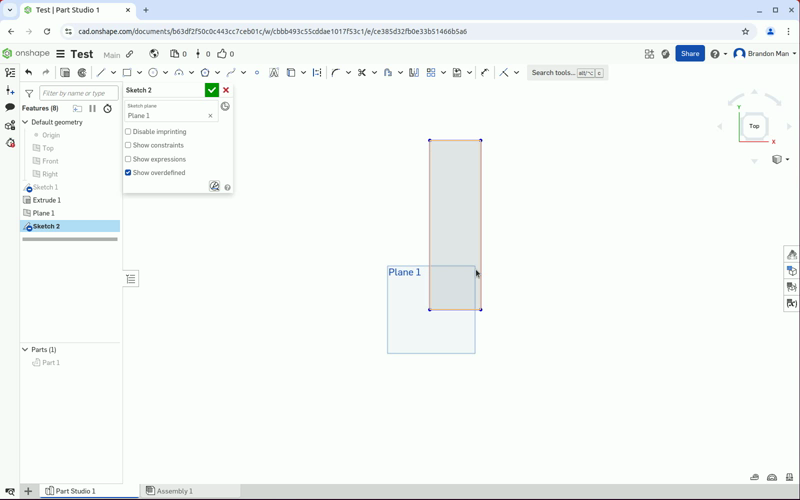
scroll(6)
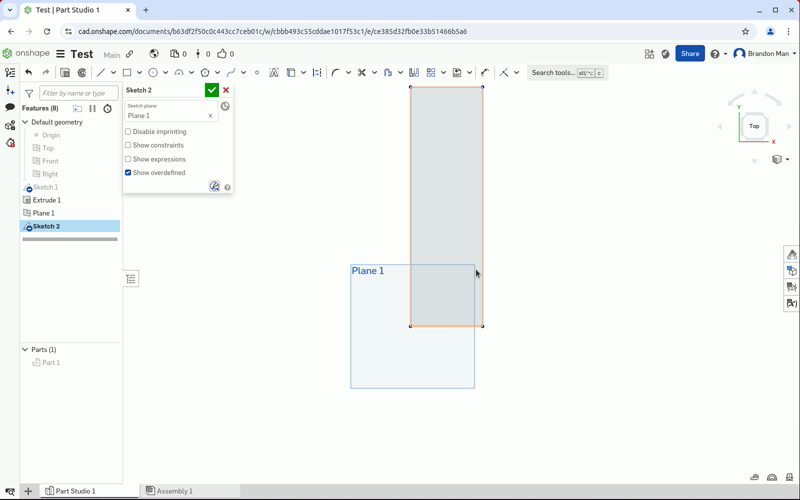
scroll(6)
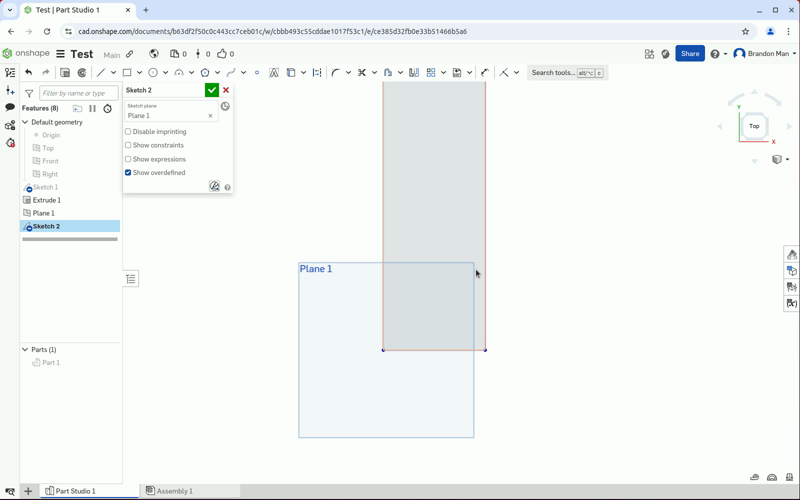
scroll(6)
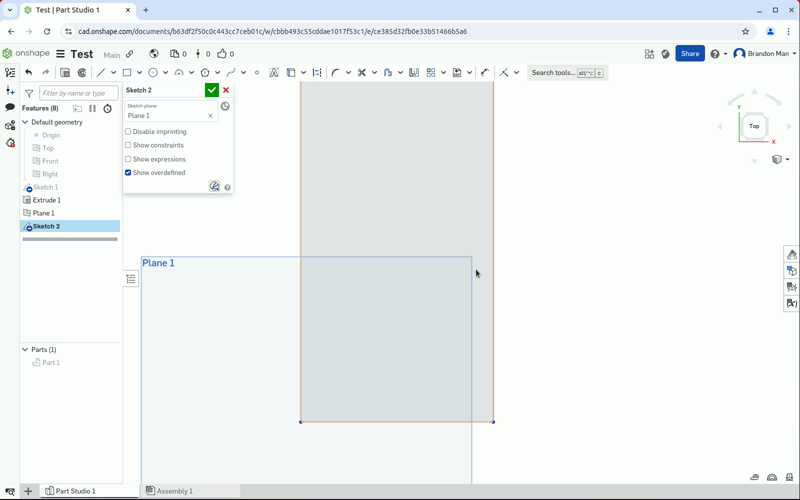
click(476, 269)
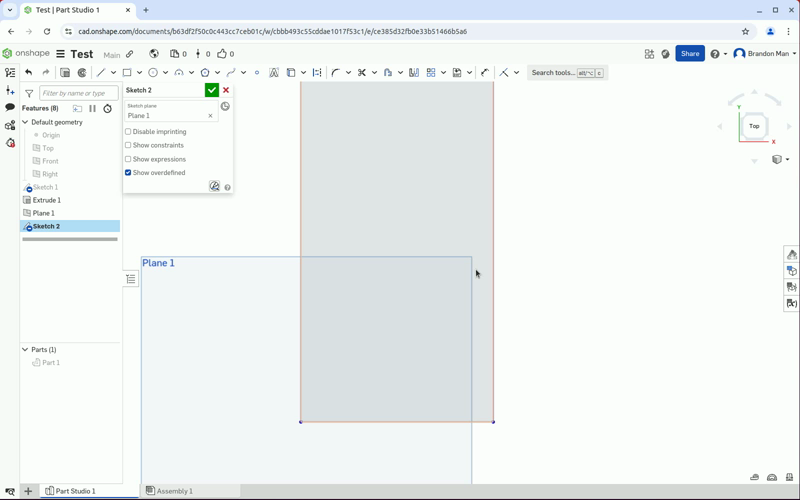
scroll(-6)
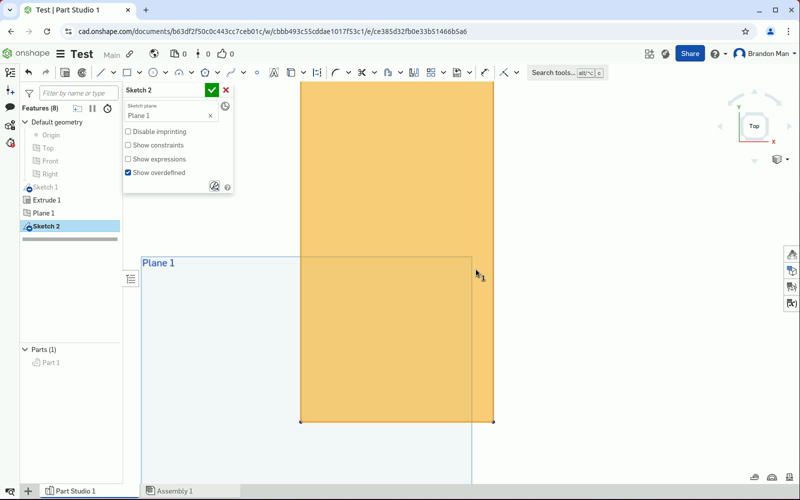
scroll(-6)
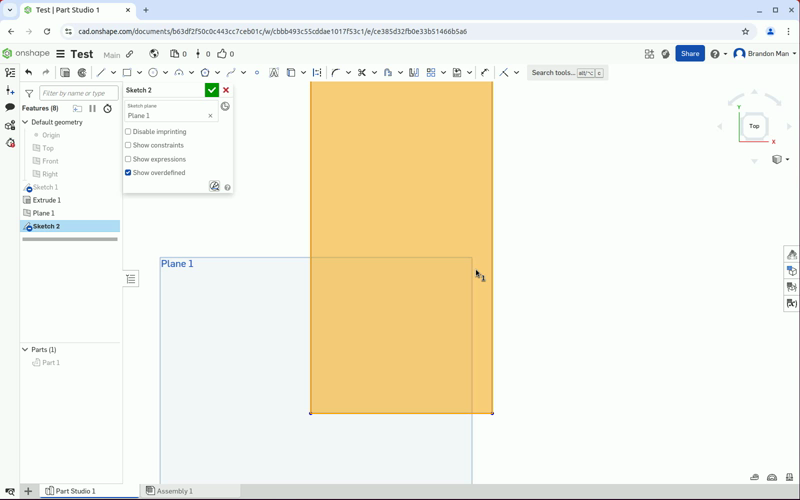
scroll(-6)
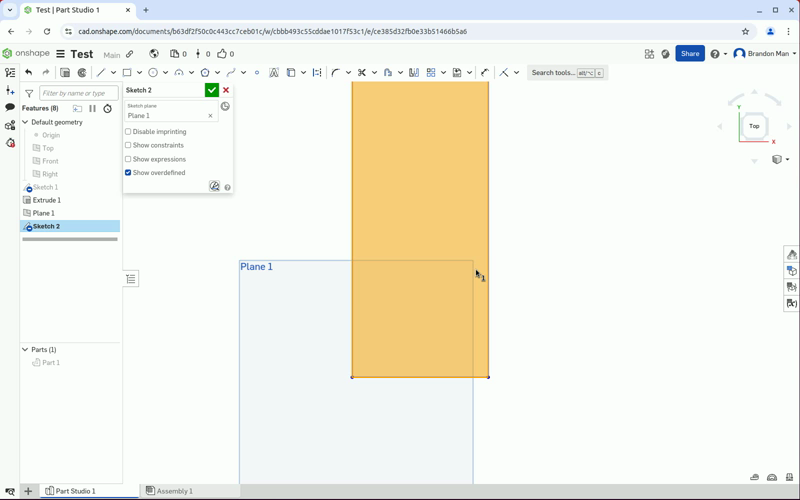
scroll(-6)
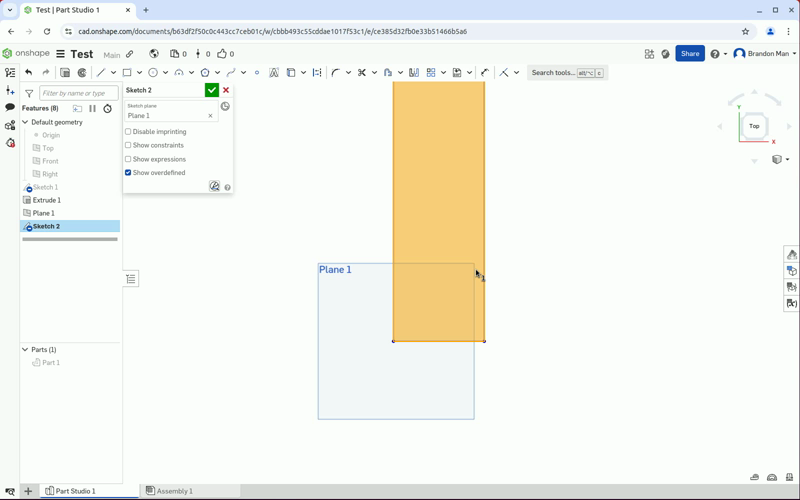
scroll(-6)
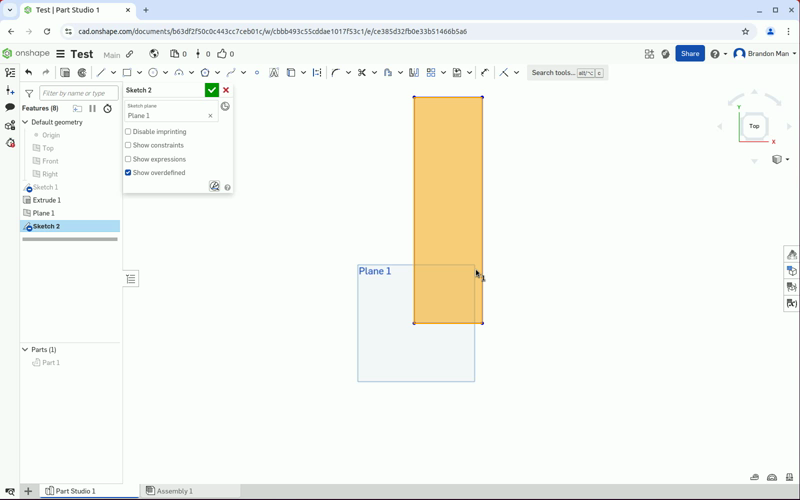
scroll(-6)
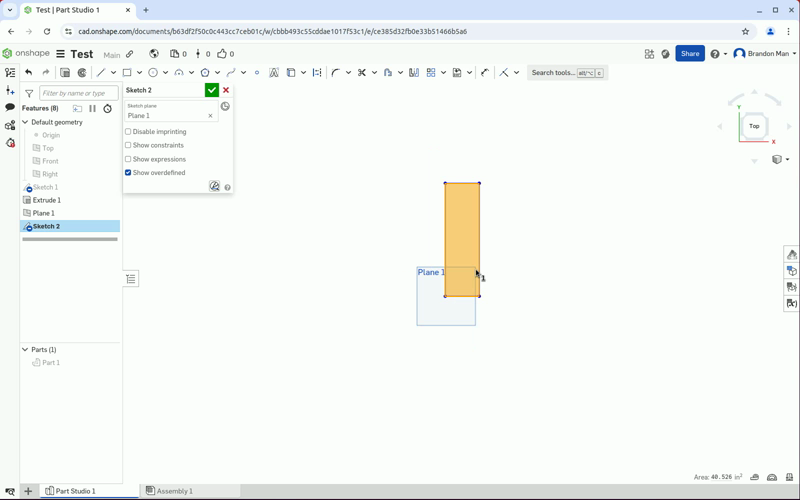
scroll(-6)
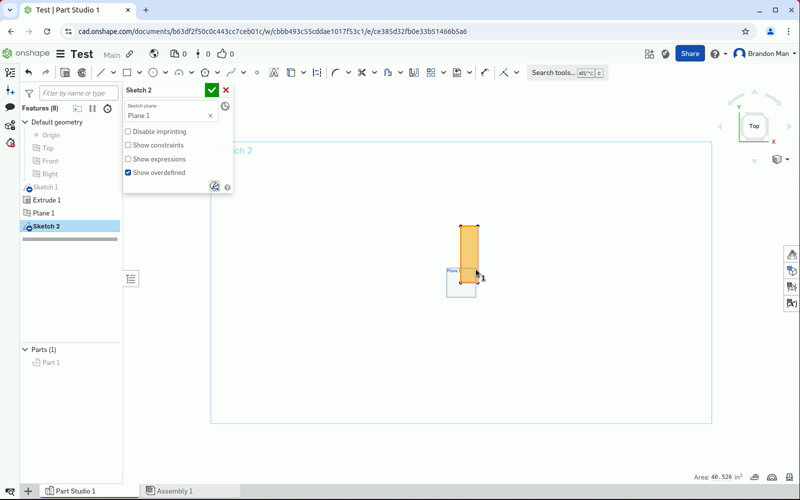
mouse_move(73, 352)
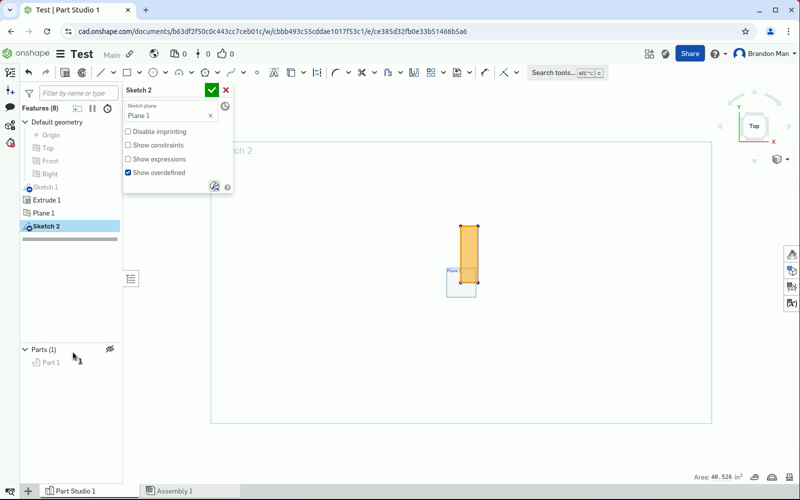
key(shift+y)
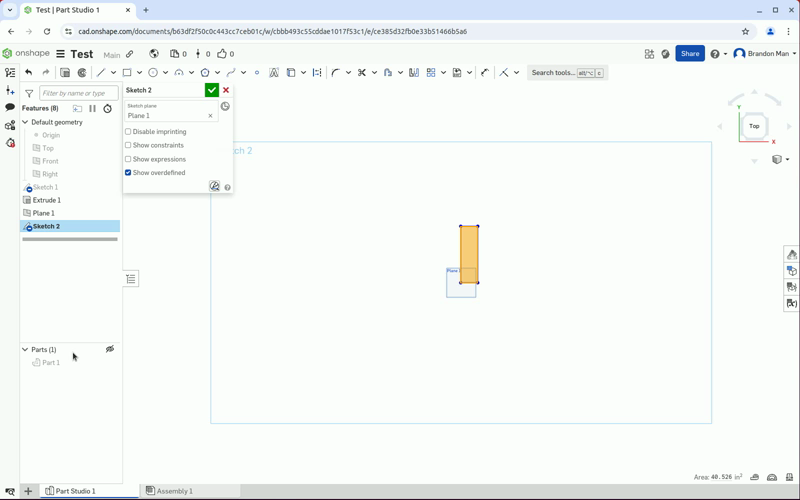
key(shift+e)
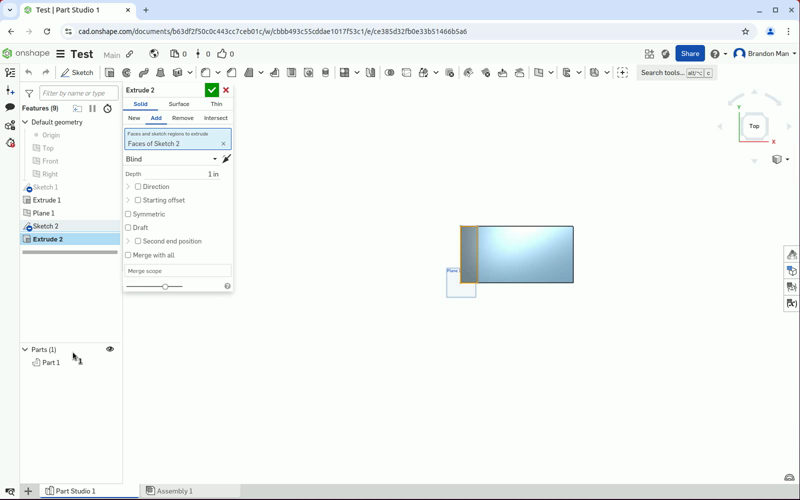
mouse_move(143, 106)
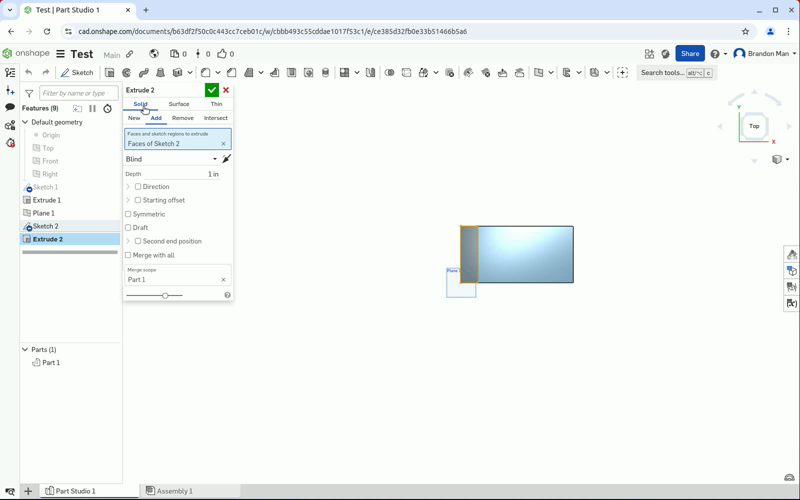
click(143, 106)
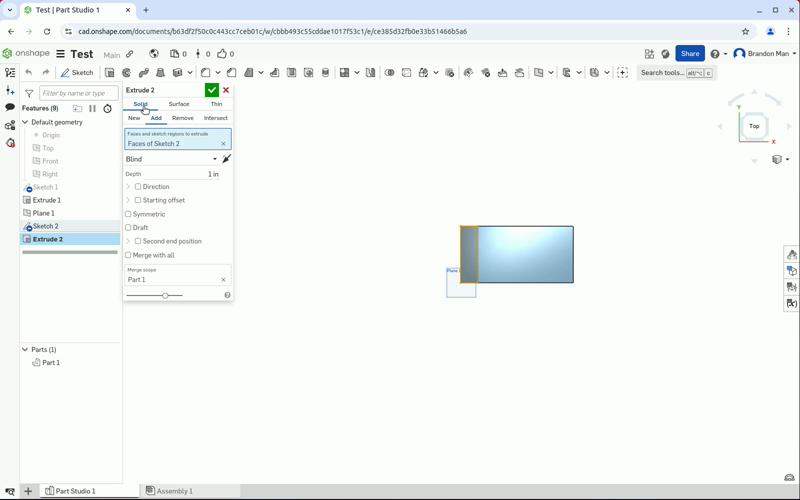
mouse_move(137, 120)
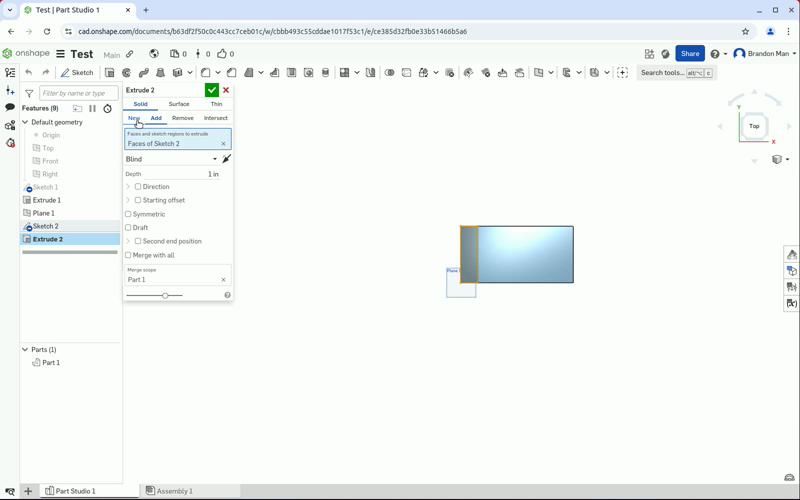
click(137, 120)
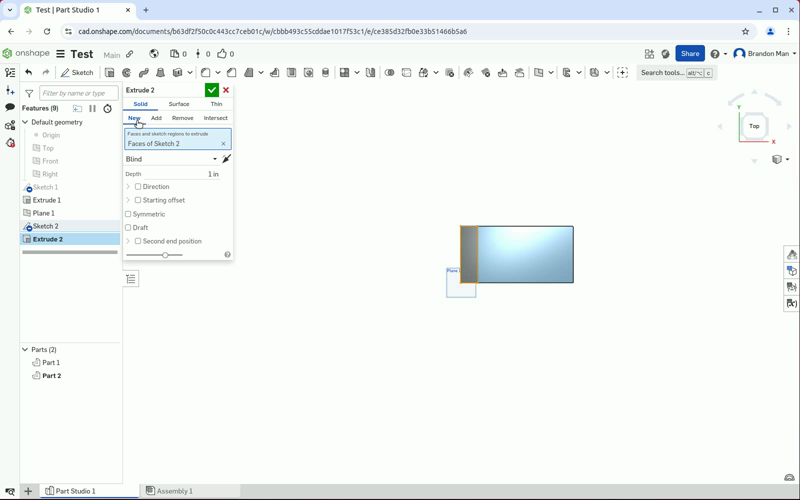
key(tab, 4)
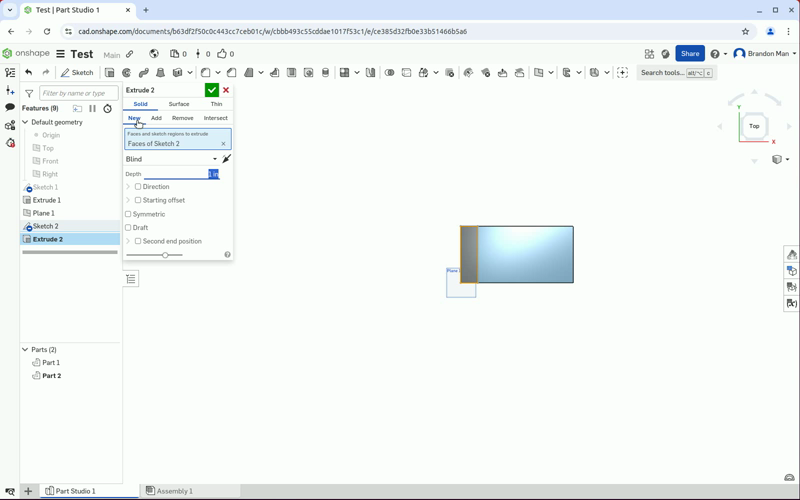
text(3.37)
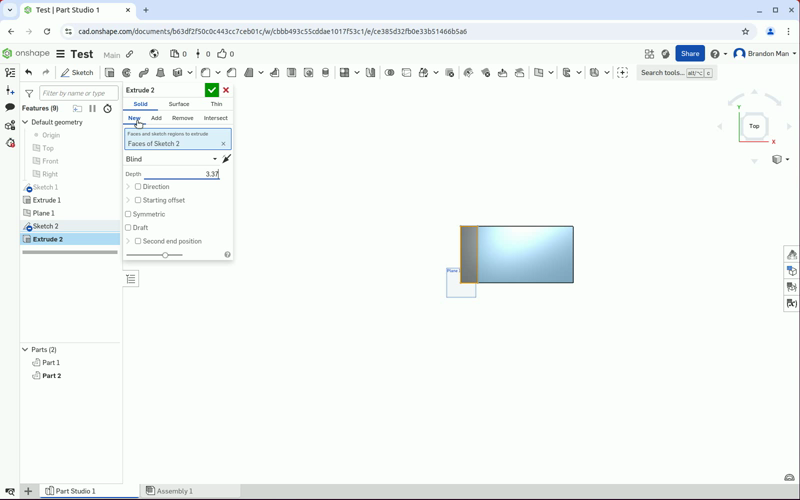
key(enter)
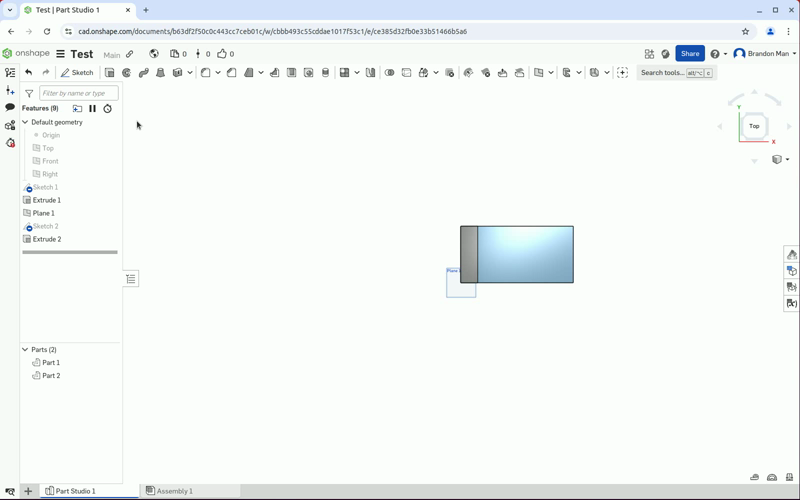
key(shift+h)
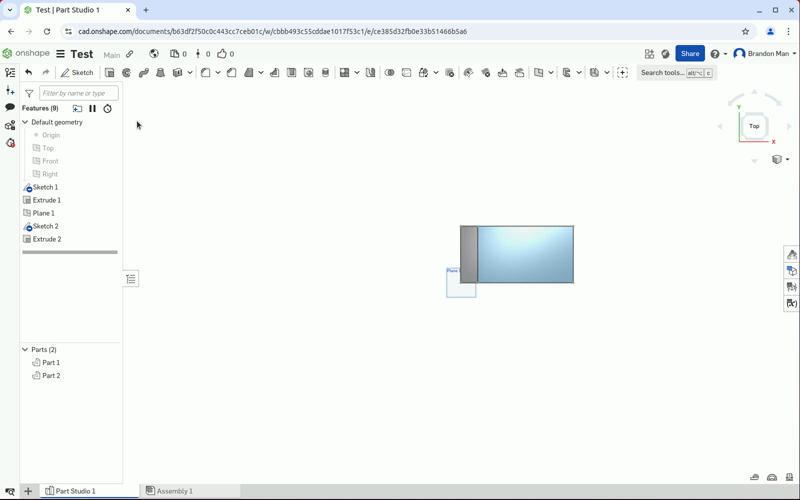
key(shift+h)
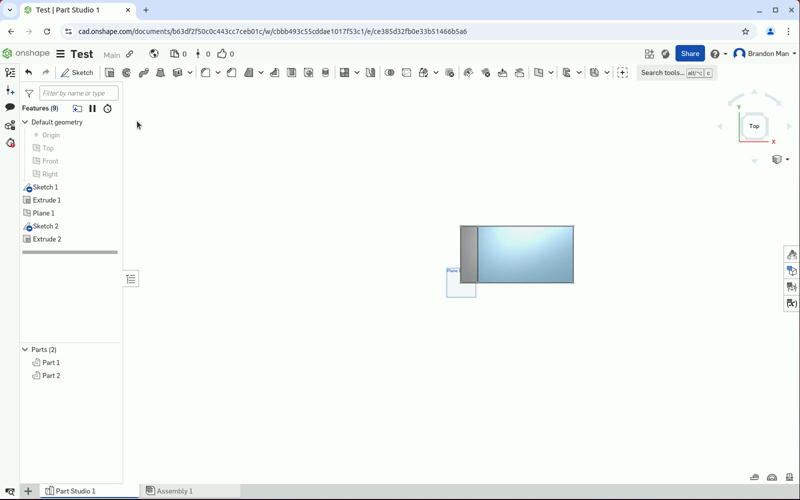
key(shift+7)
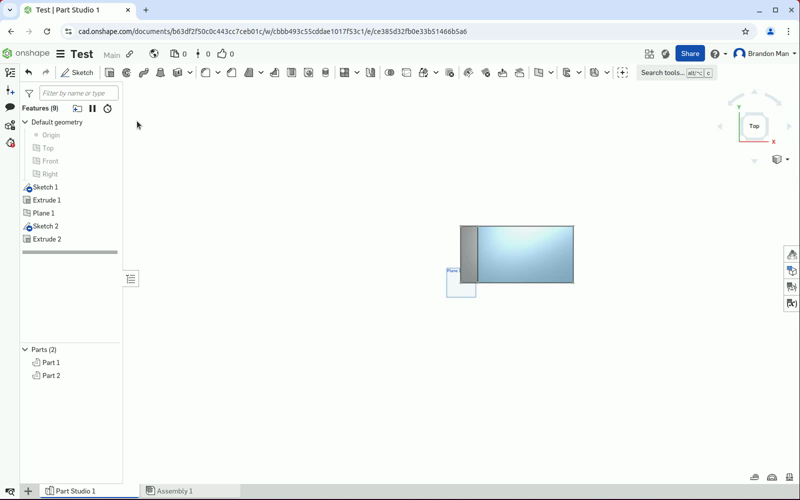
key(up, 3)
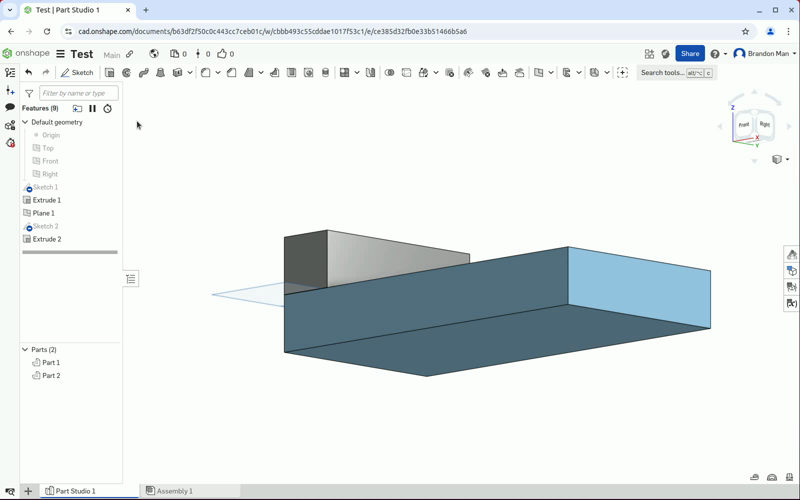
key(left, 3)
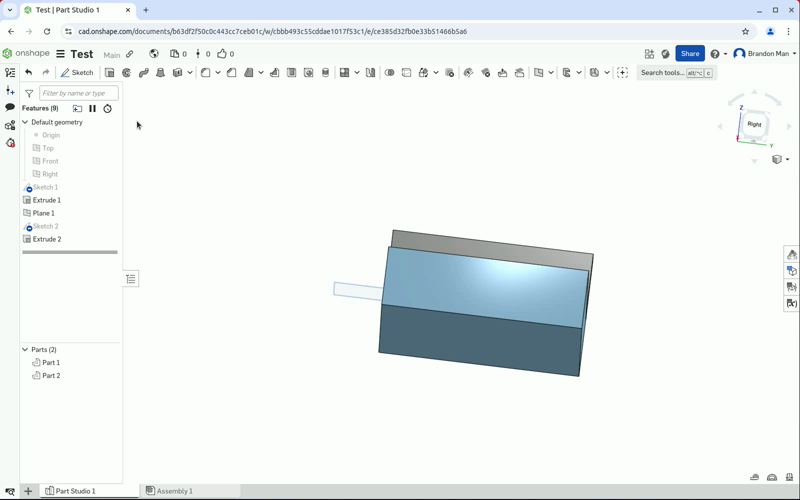
key(right, 3)
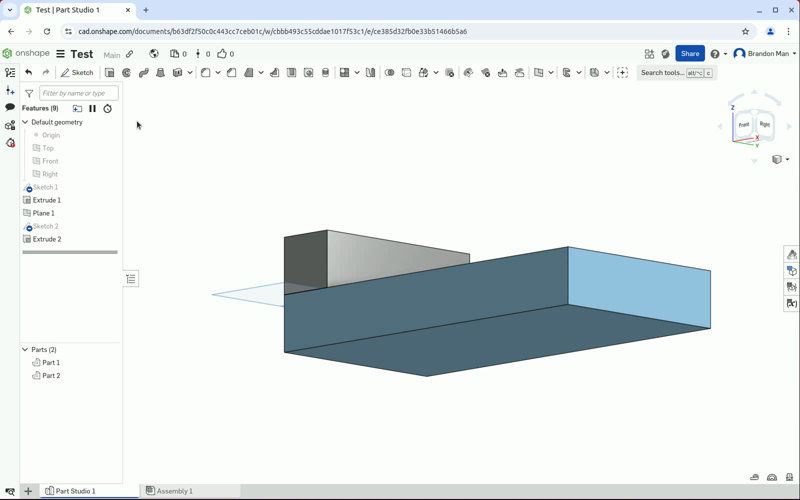
key(down, 3)
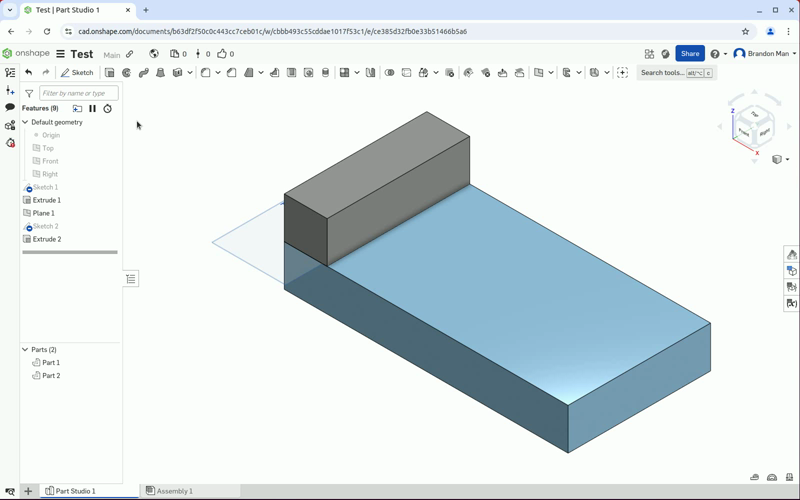
mouse_move(73, 189)
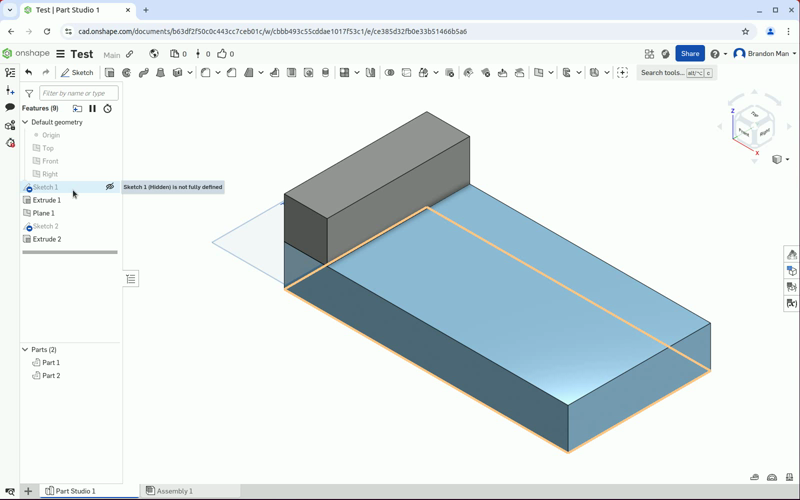
click(73, 189)